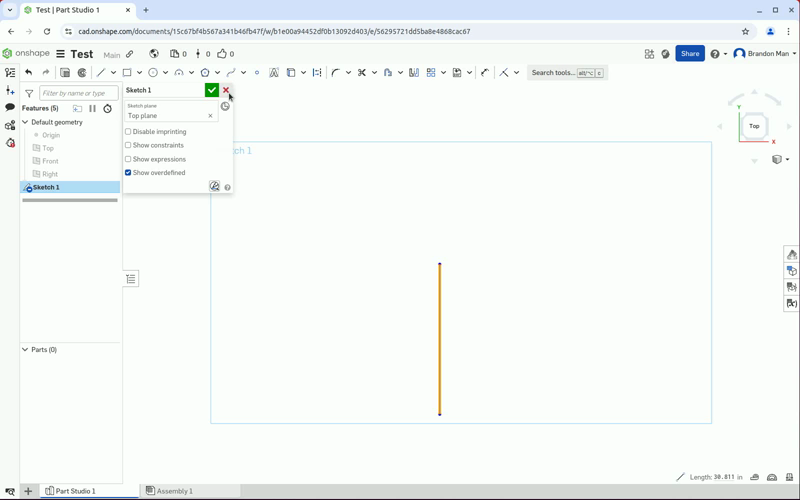
key(shift+h)
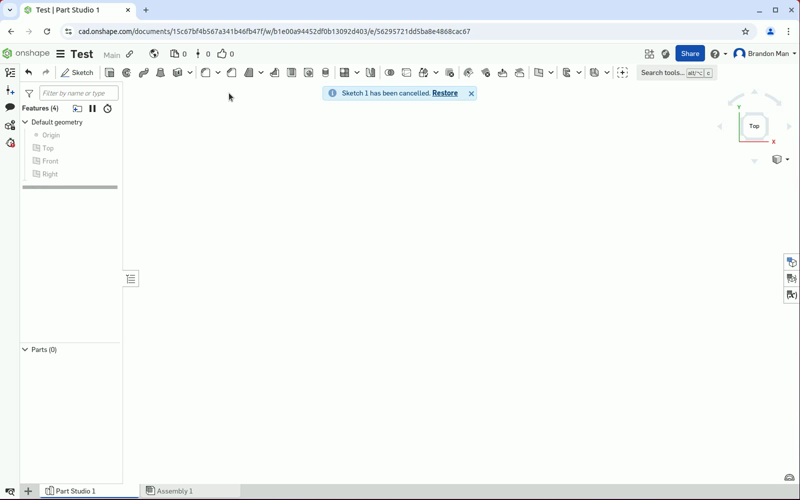
mouse_move(73, 352)
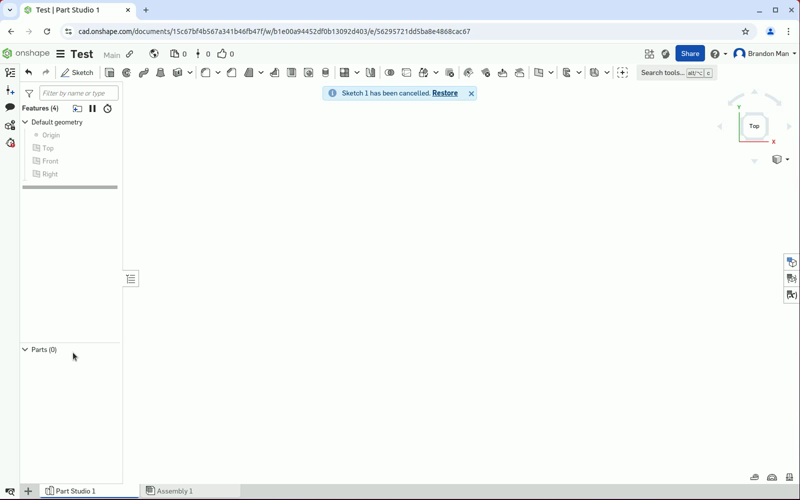
key(y)
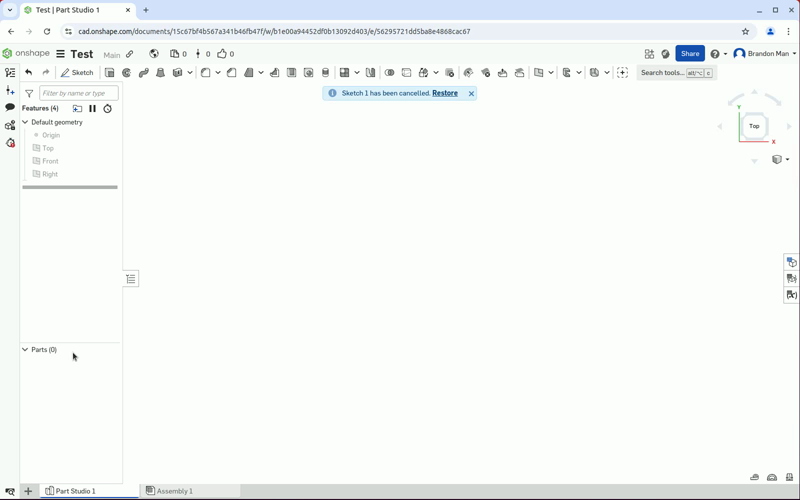
key(shift+p)
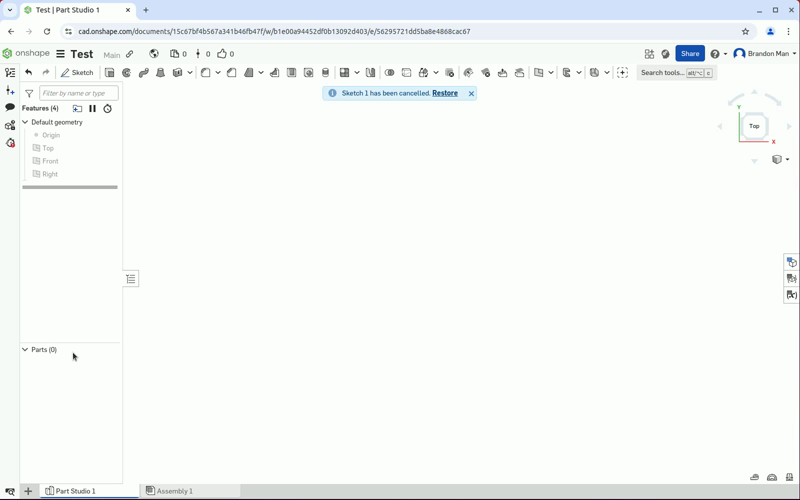
key(space)
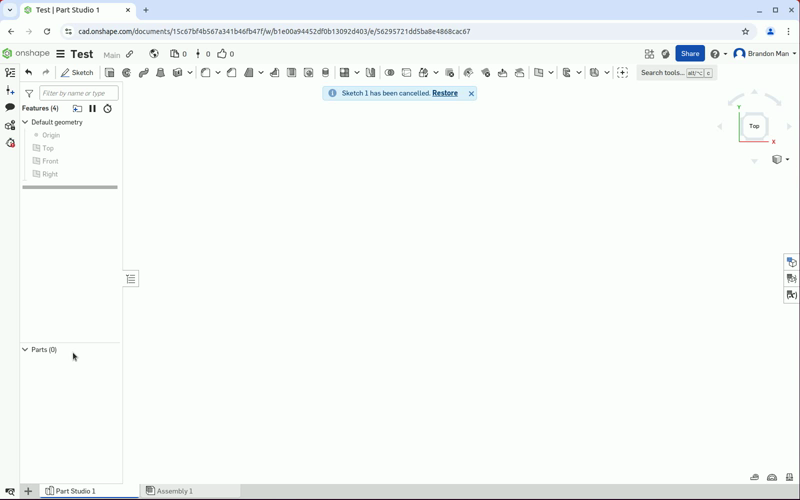
key_down(shift)
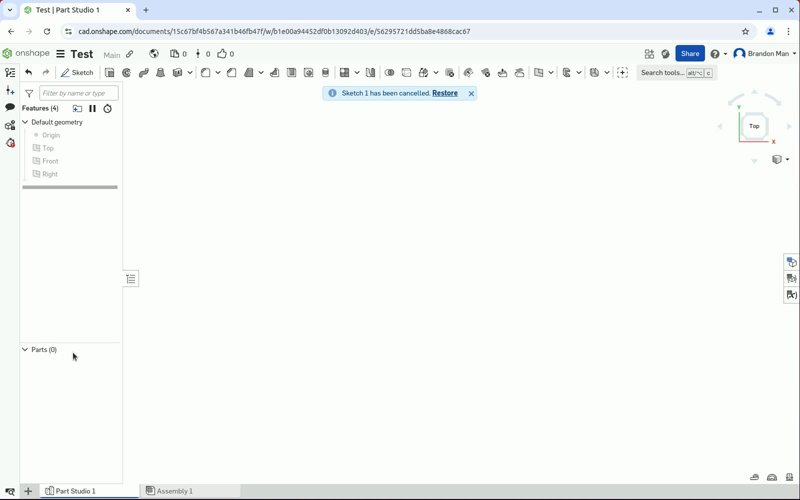
key(up)
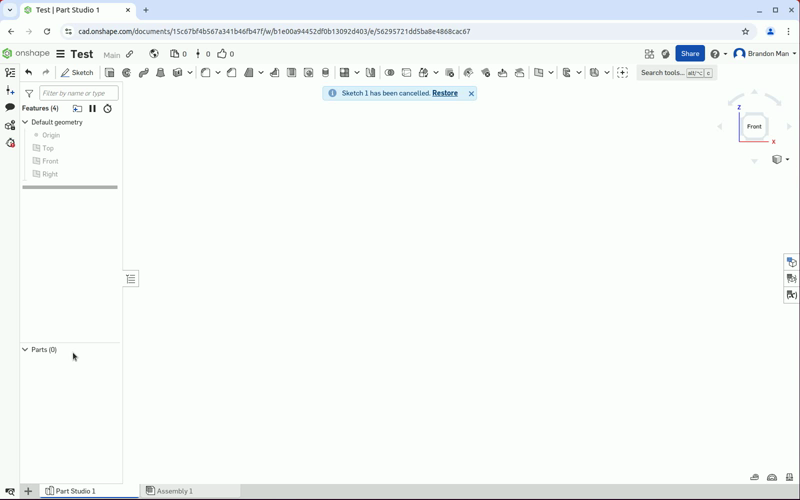
key_up(shift)
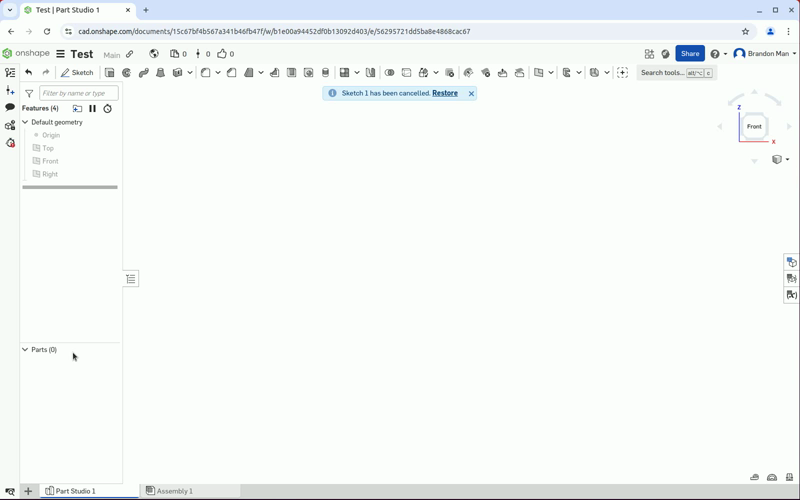
mouse_move(73, 352)
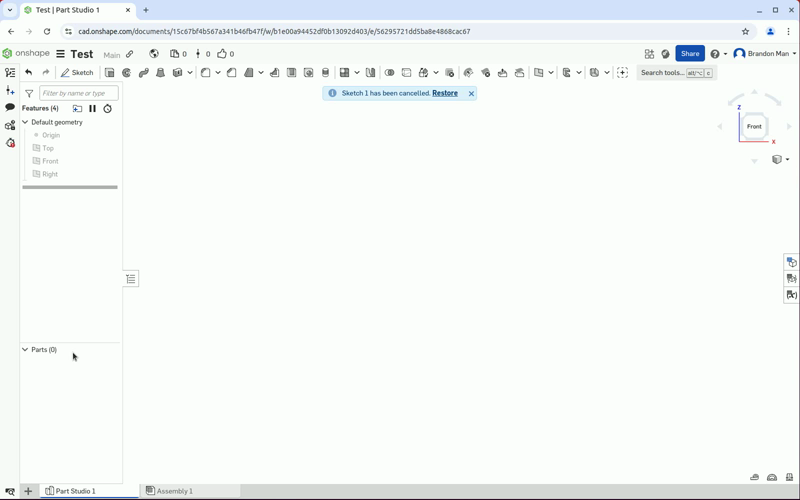
key(shift+y)
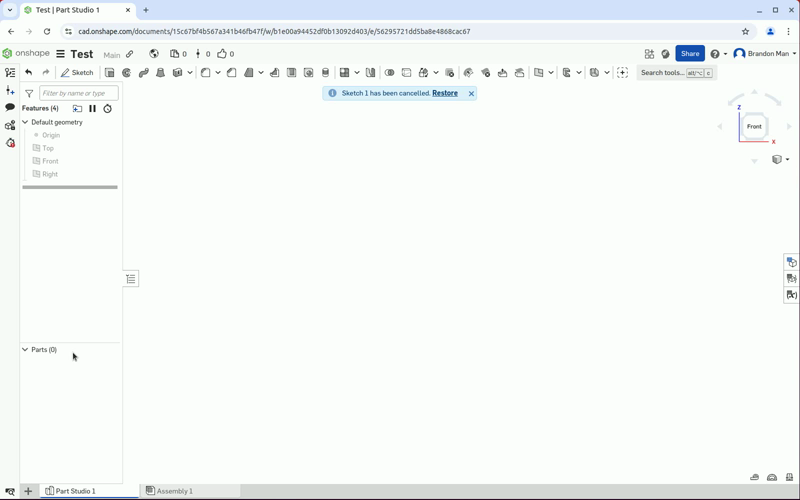
key(shift+s)
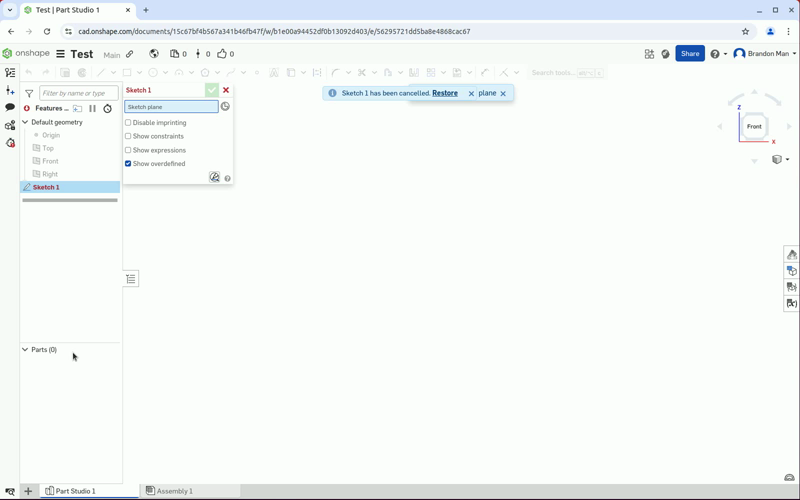
mouse_move(73, 163)
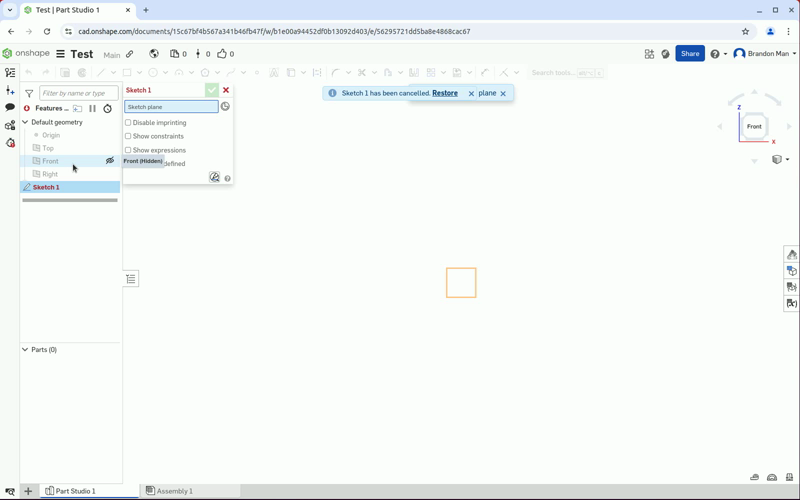
click(73, 163)
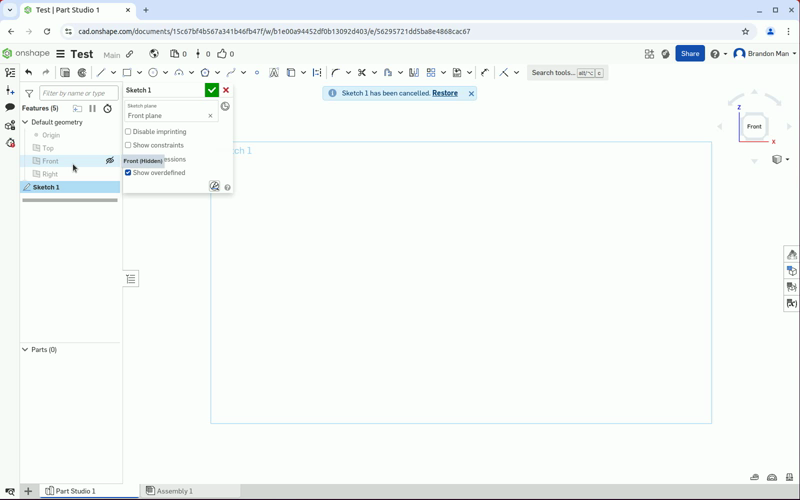
mouse_move(73, 352)
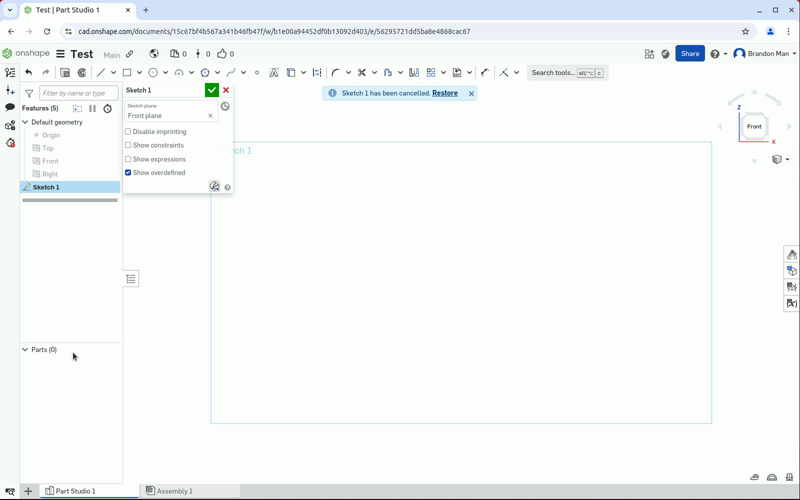
key(y)
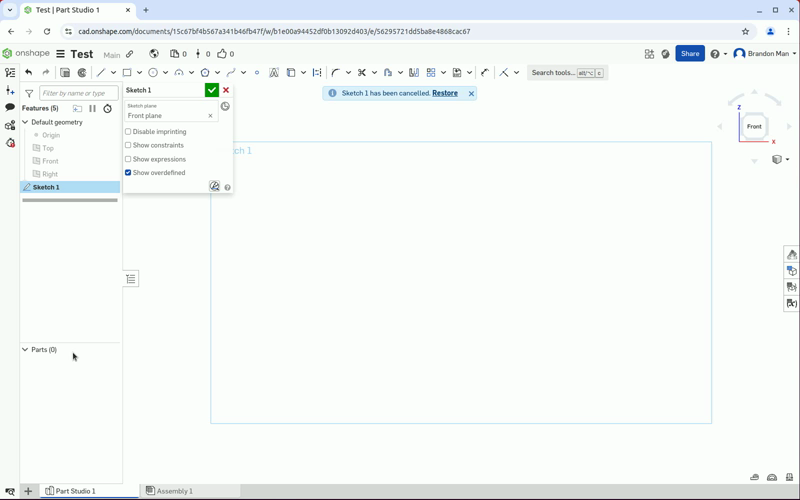
key(c)
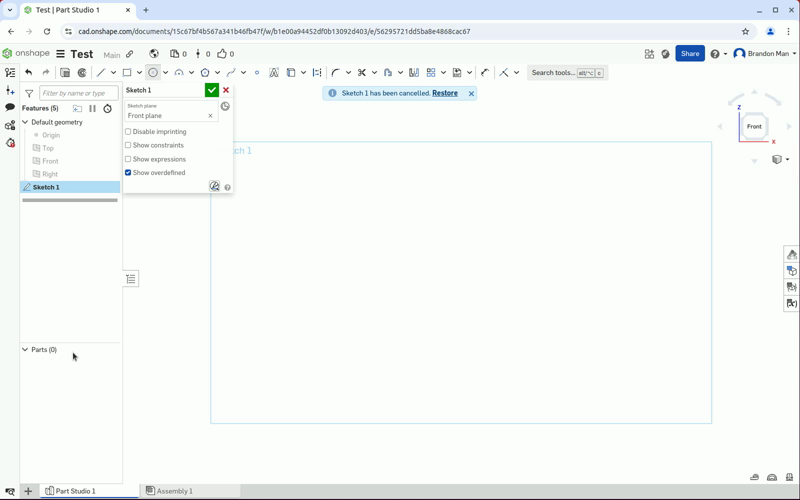
key_down(shift)
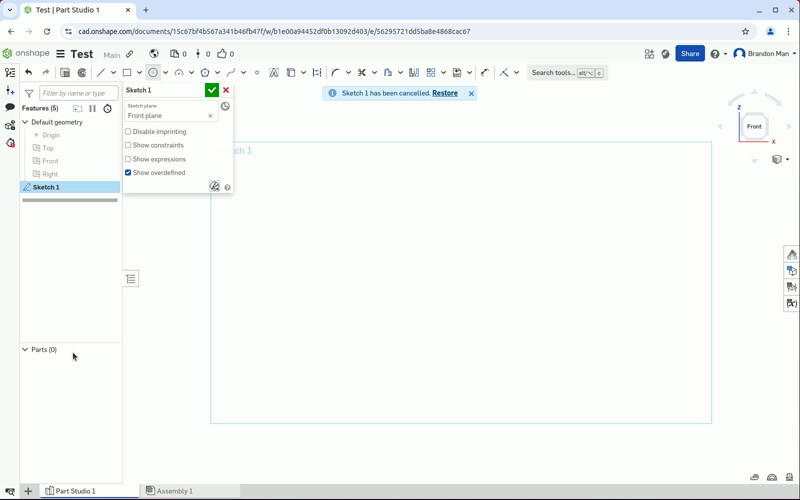
mouse_move(461, 282)
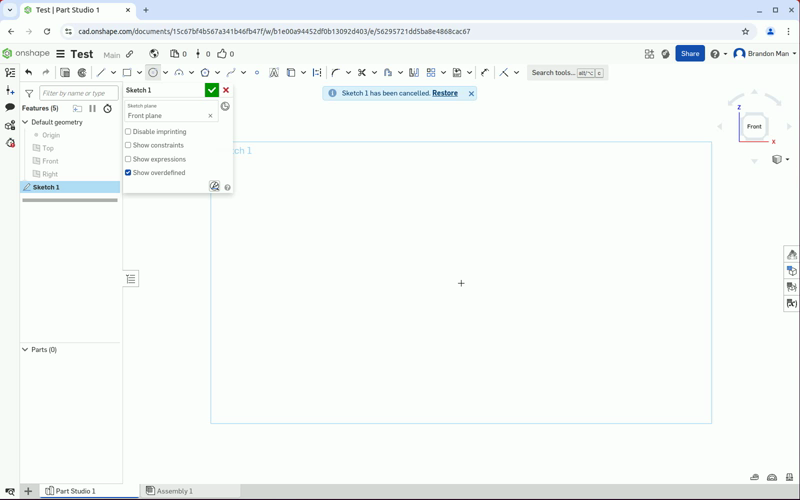
click(461, 282)
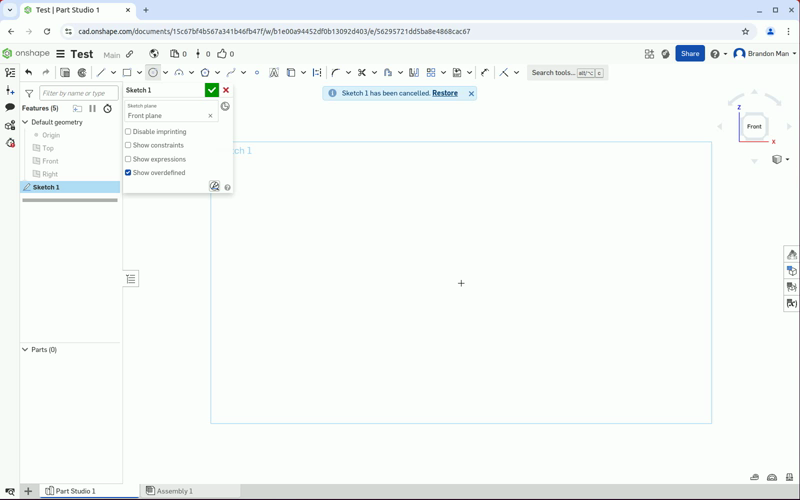
key_up(shift)
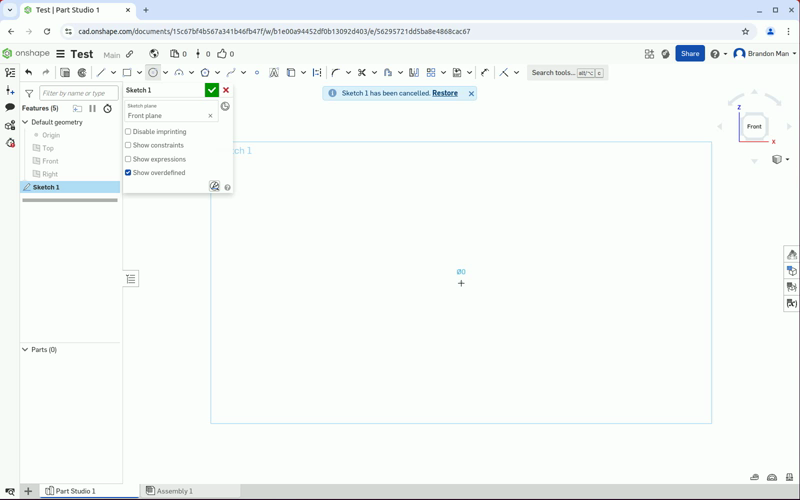
mouse_move(574, 282)
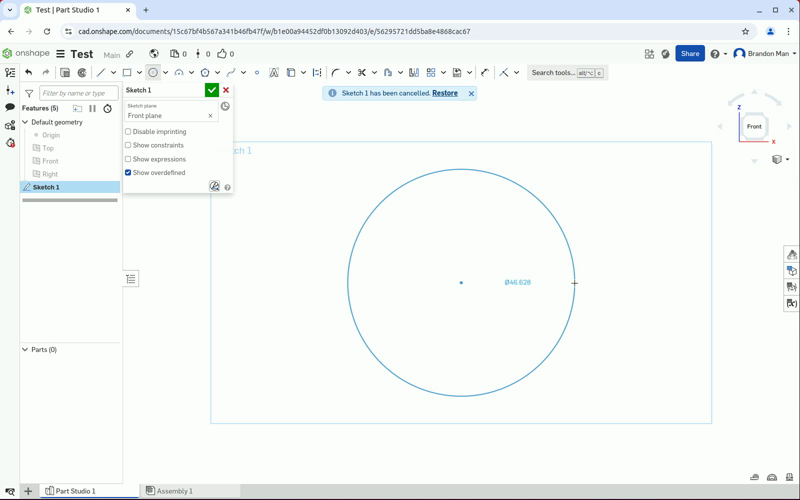
click(574, 282)
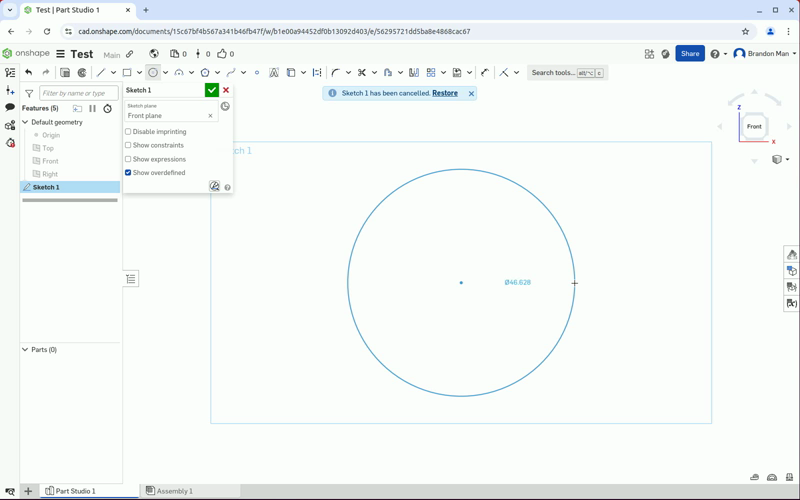
key(esc)
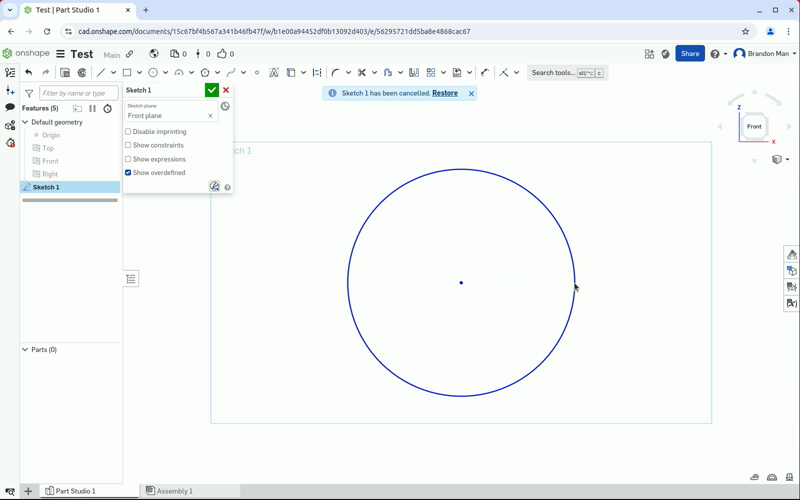
mouse_move(415, 228)
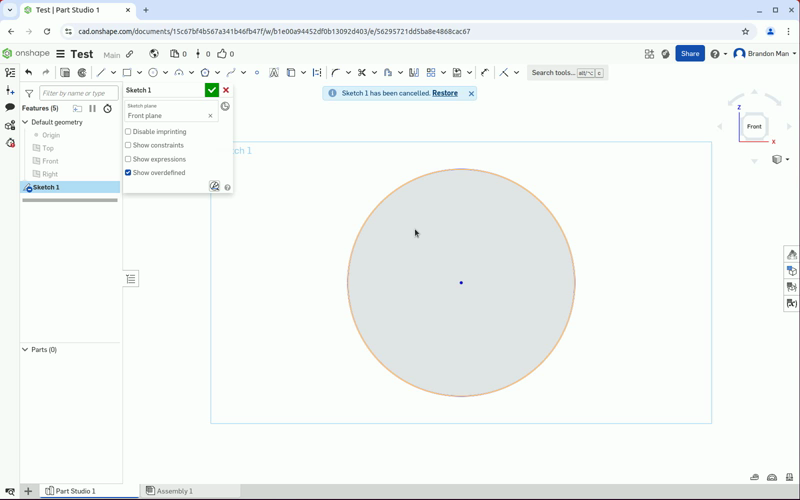
click(415, 228)
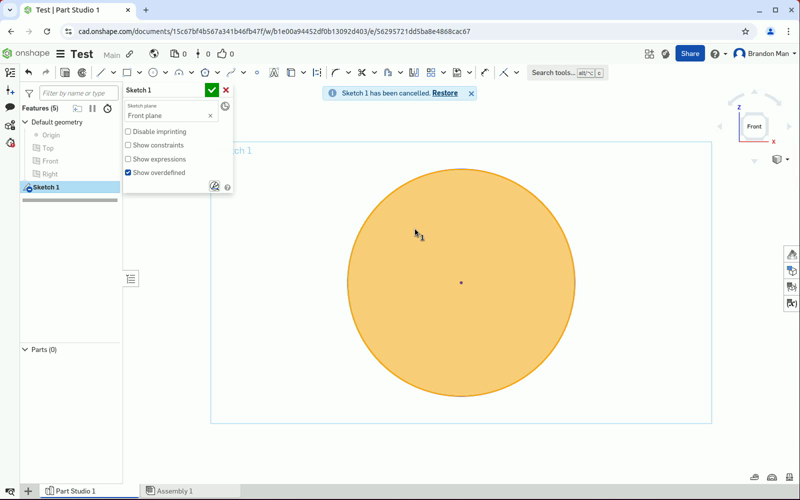
mouse_move(73, 352)
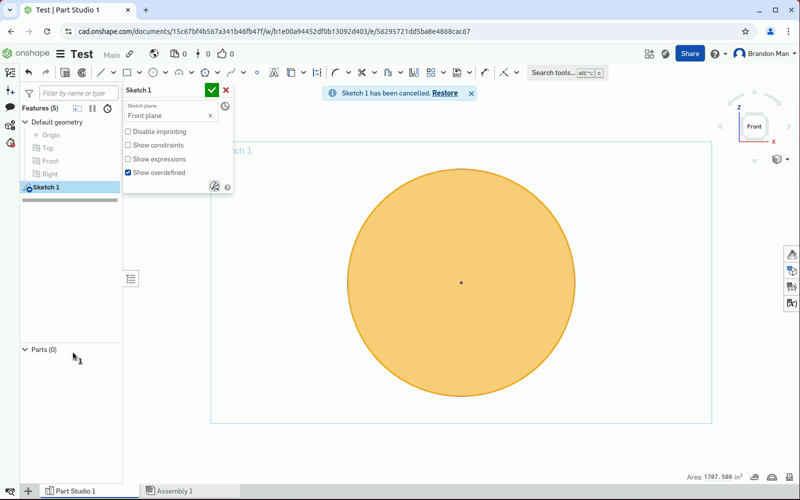
key(shift+y)
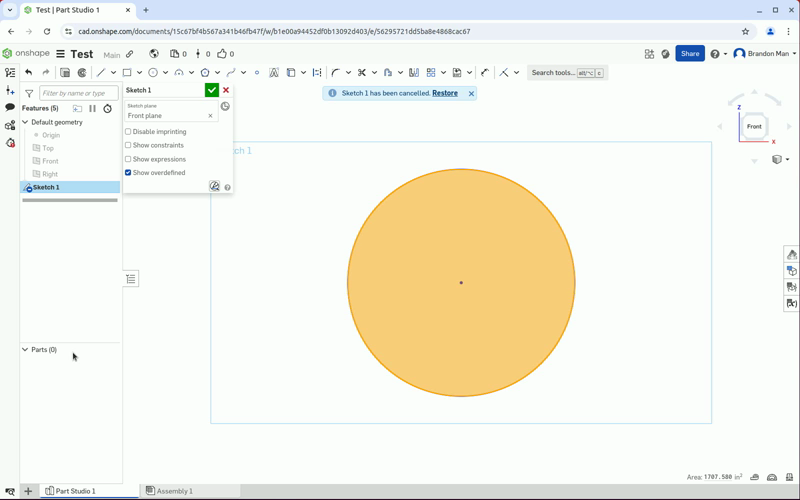
key(shift+e)
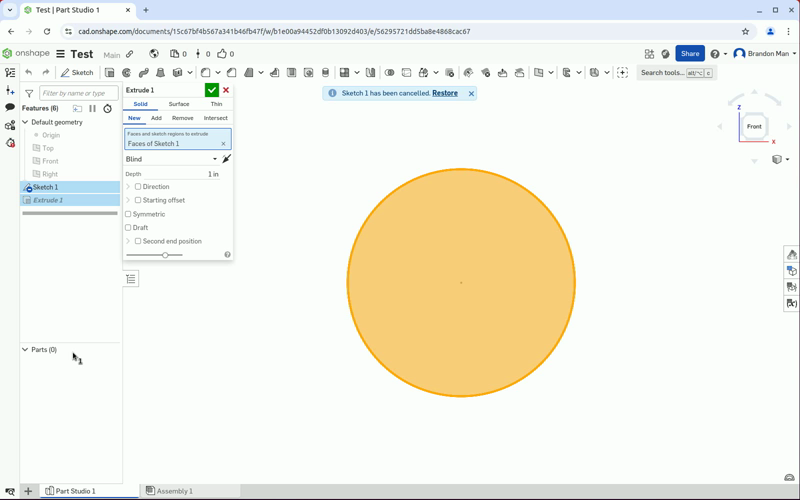
mouse_move(143, 106)
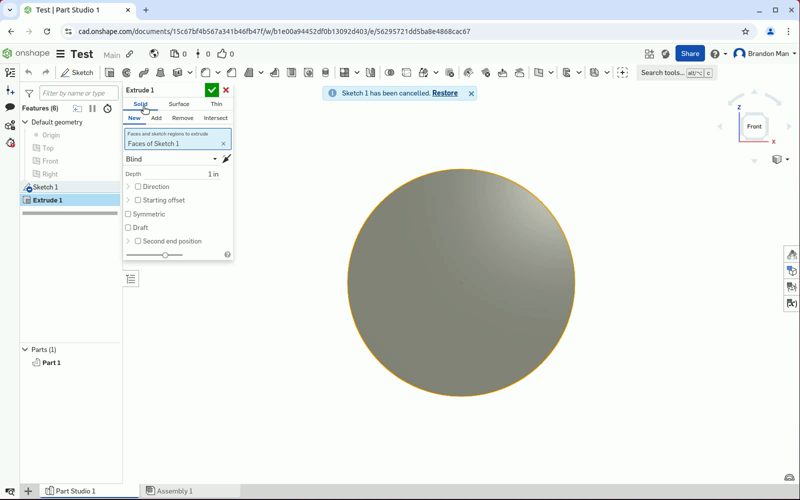
click(143, 106)
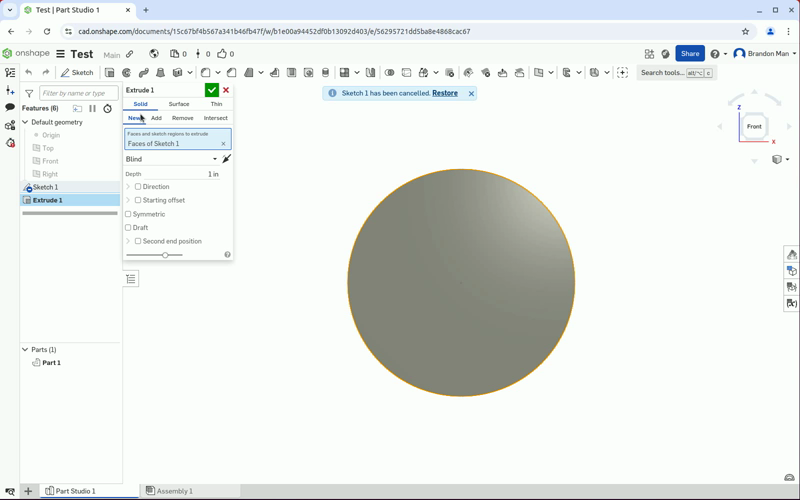
mouse_move(137, 120)
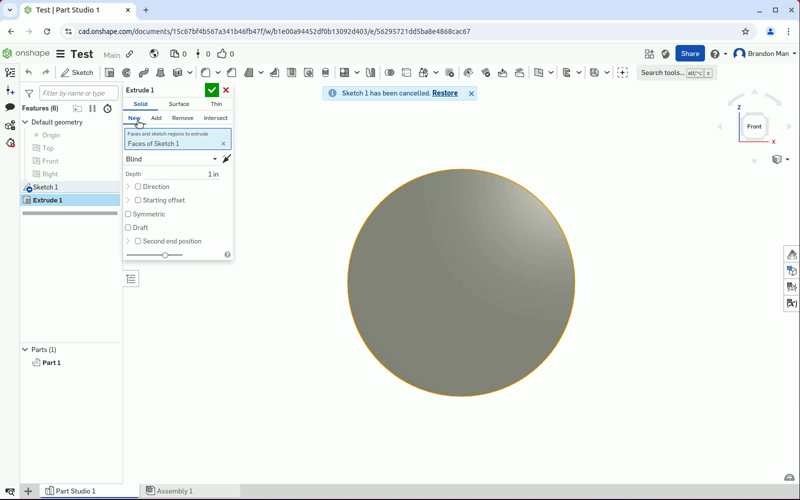
click(137, 120)
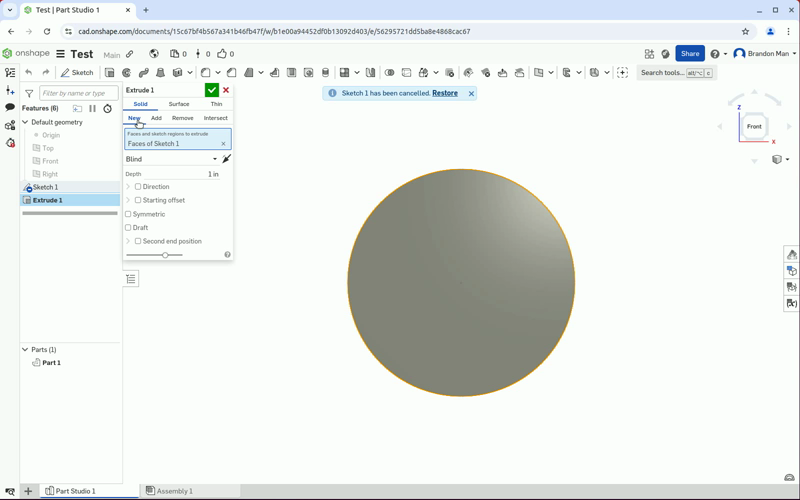
key(tab, 4)
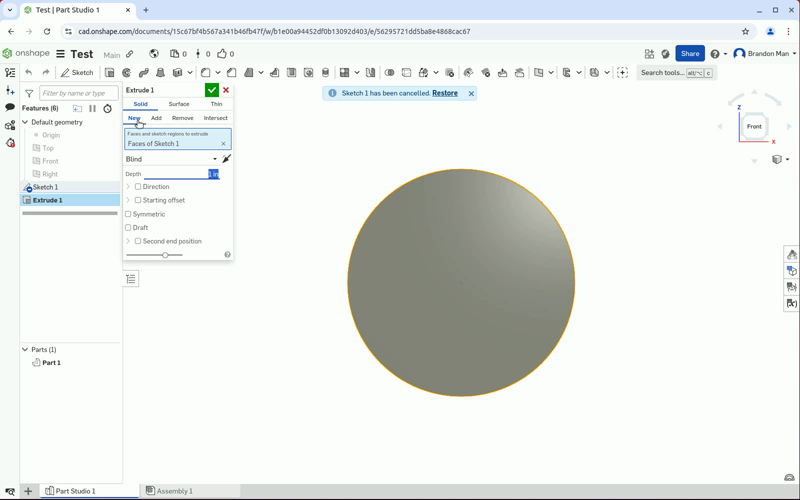
text(7.703)
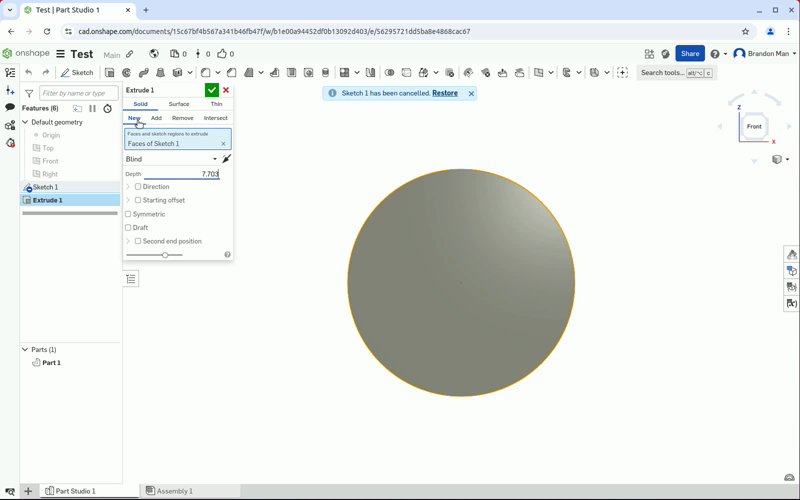
key(tab, 3)
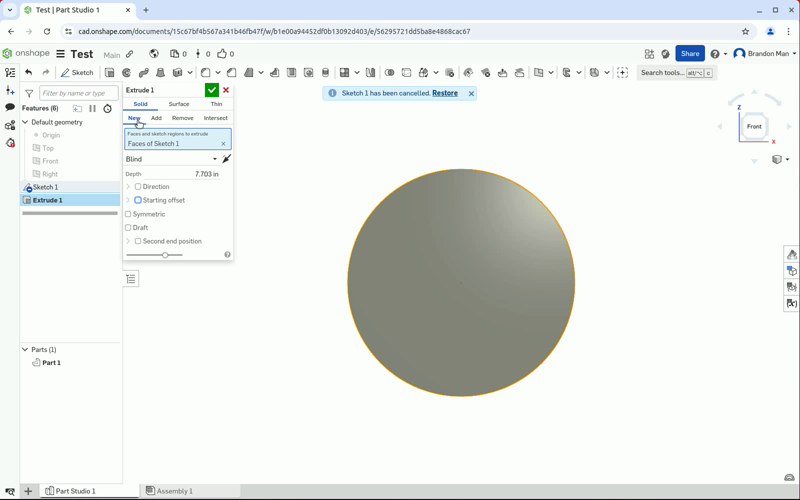
key(tab, 2)
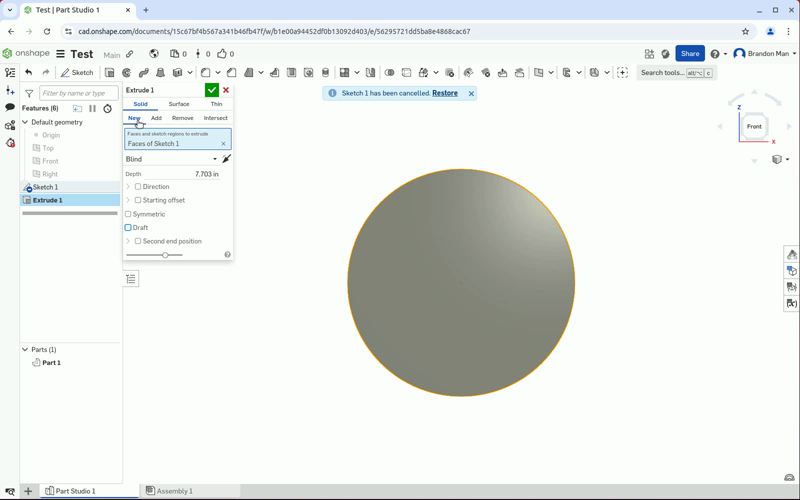
key(space)
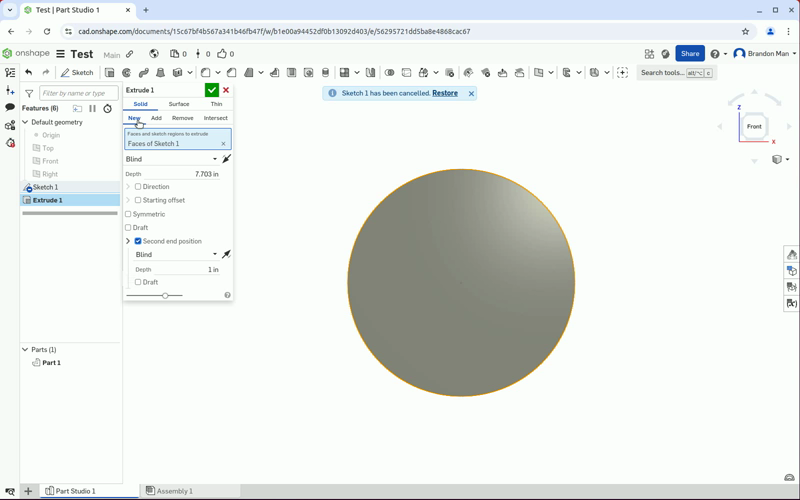
key(tab, 3)
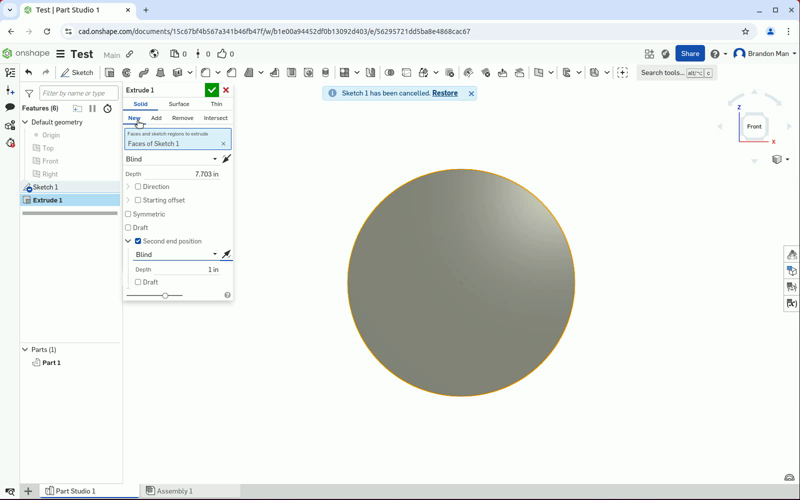
text(7.703)
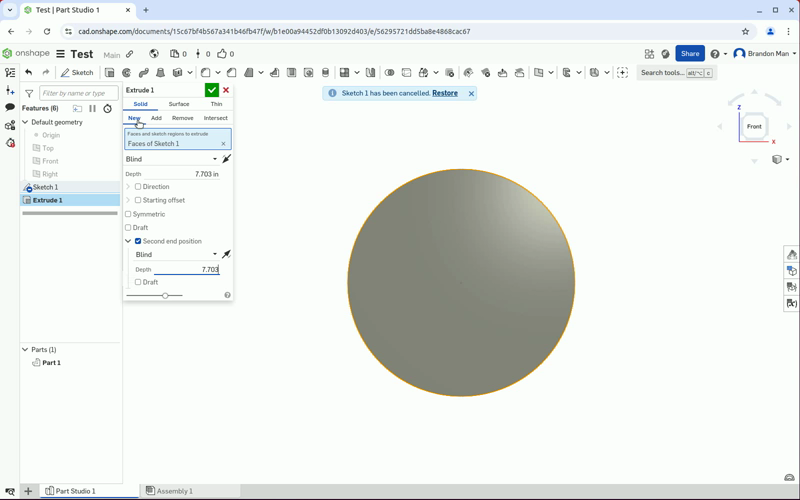
key(enter)
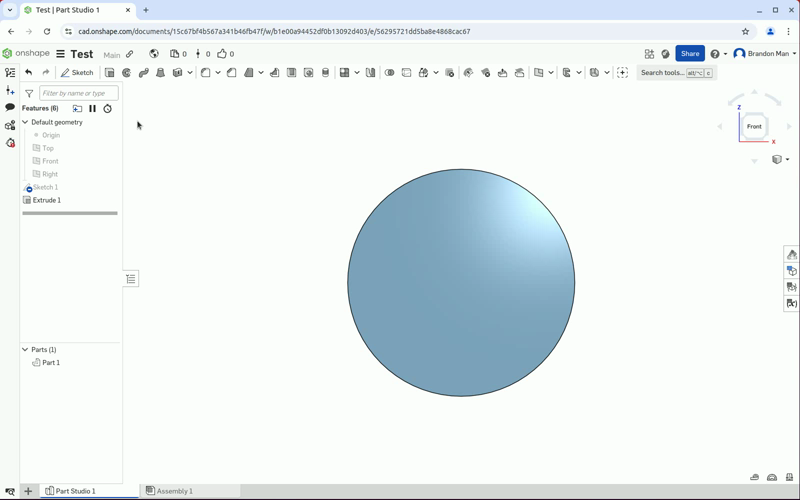
key(shift+h)
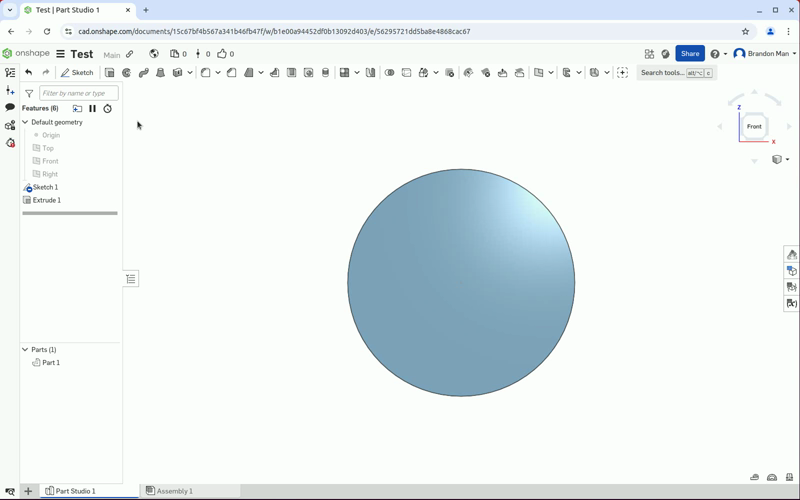
key(shift+h)
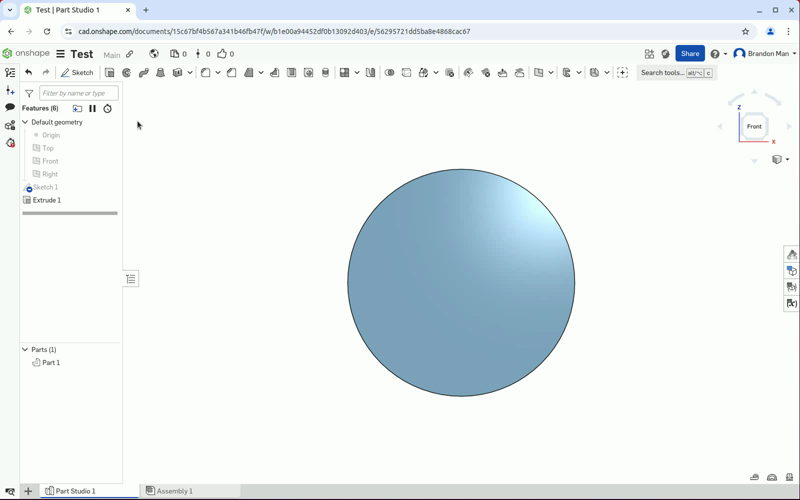
mouse_move(73, 189)
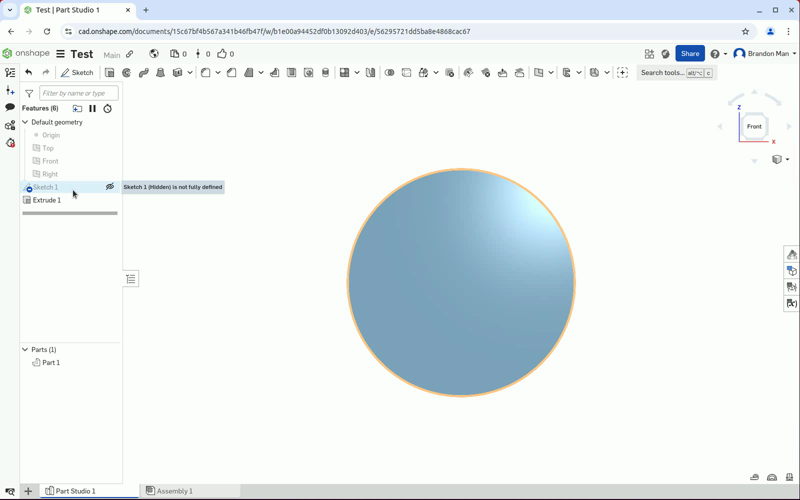
click(73, 189)
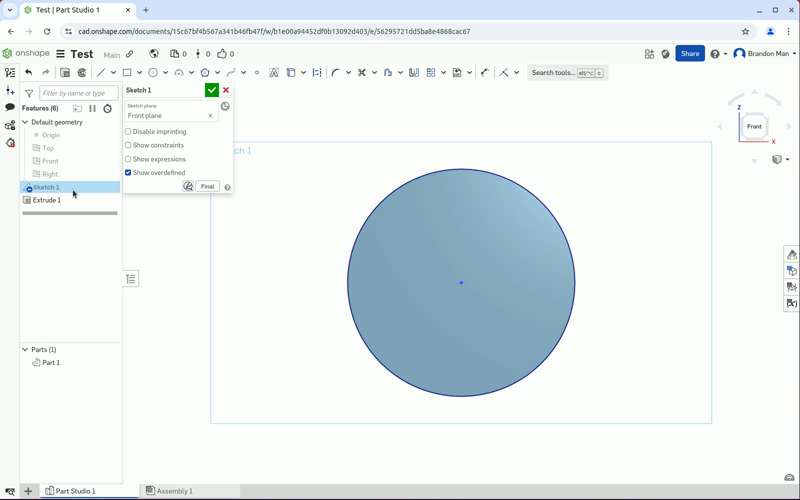
mouse_move(229, 92)
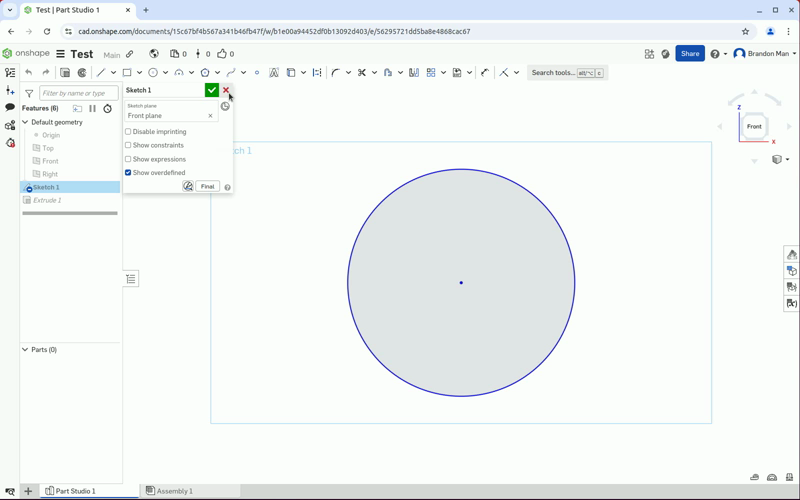
click(229, 92)
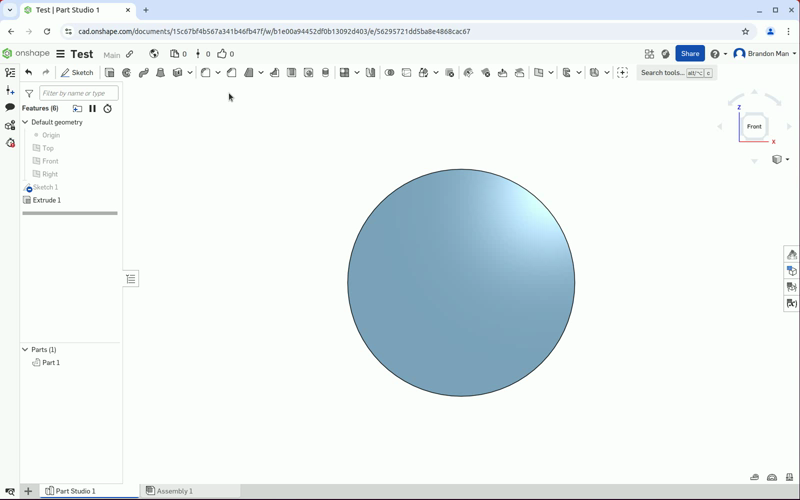
mouse_move(541, 75)
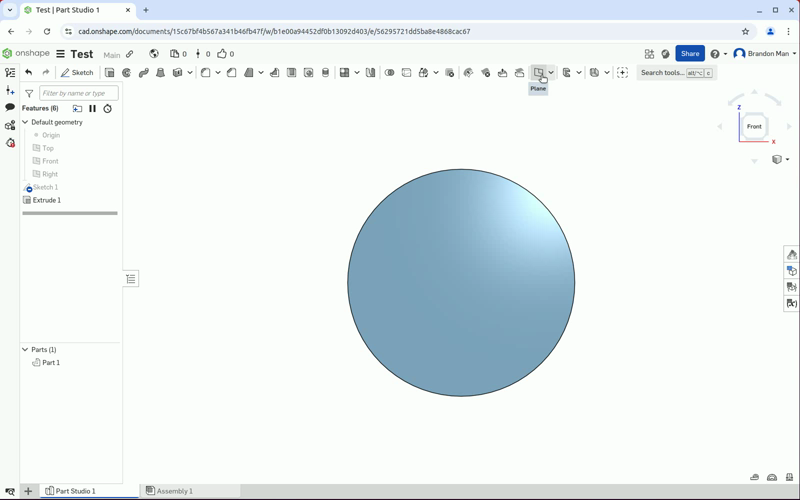
click(541, 75)
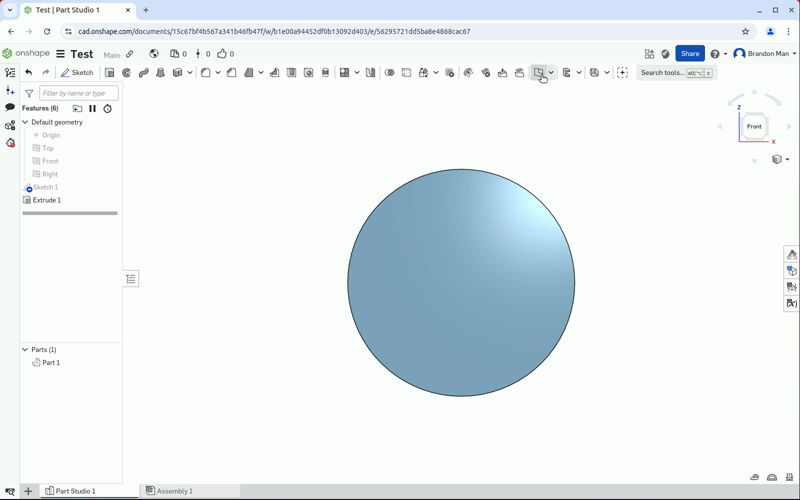
mouse_move(73, 163)
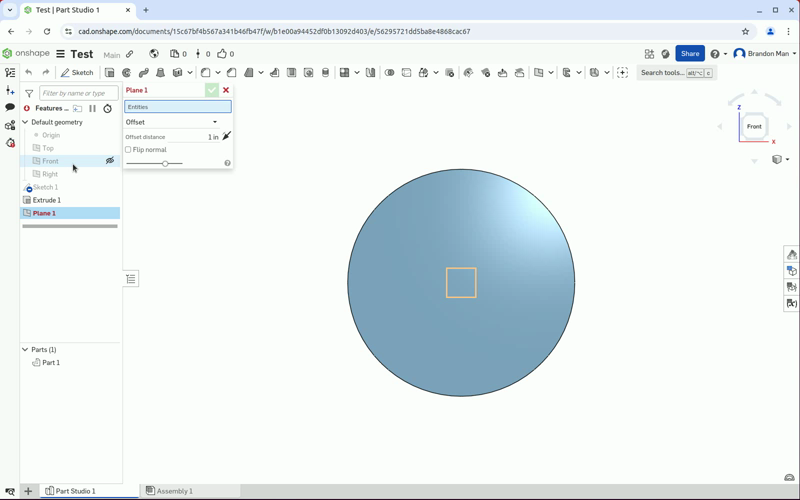
click(73, 163)
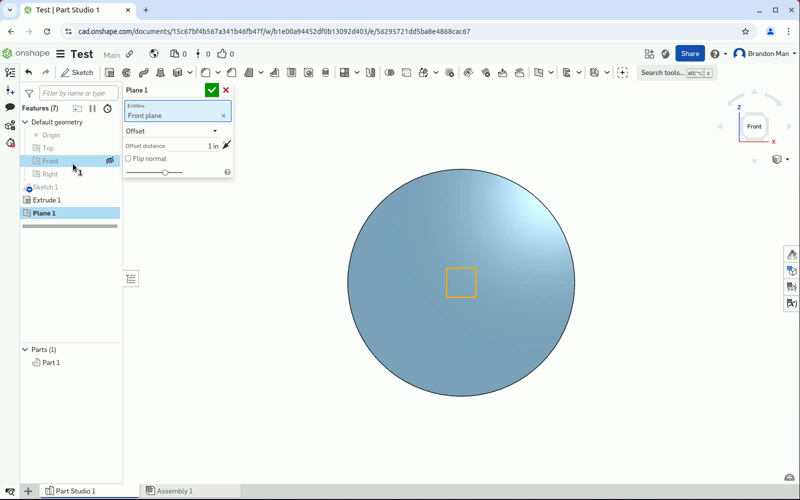
key(tab, 2)
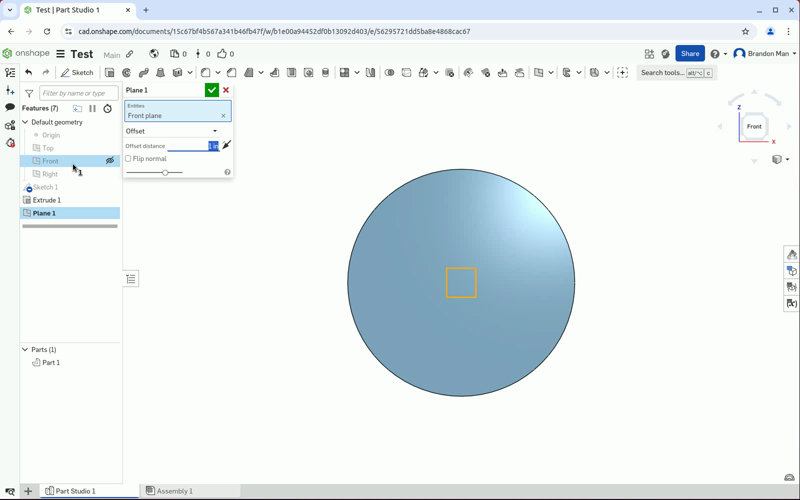
text(7.703)
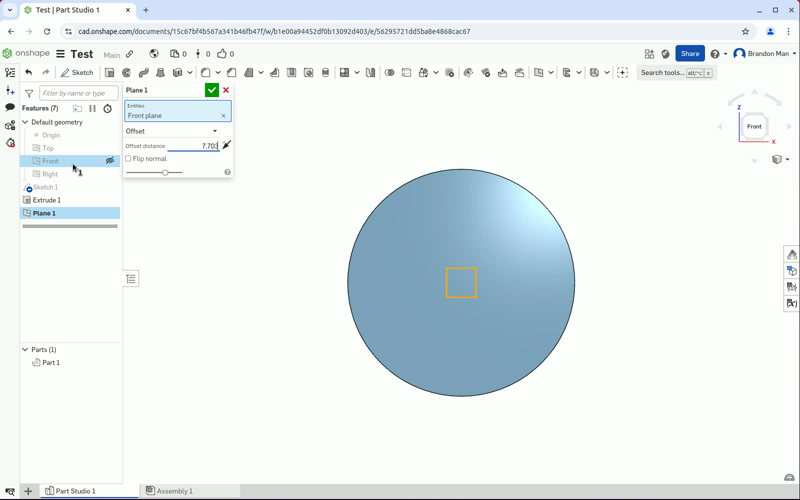
key(enter, 2)
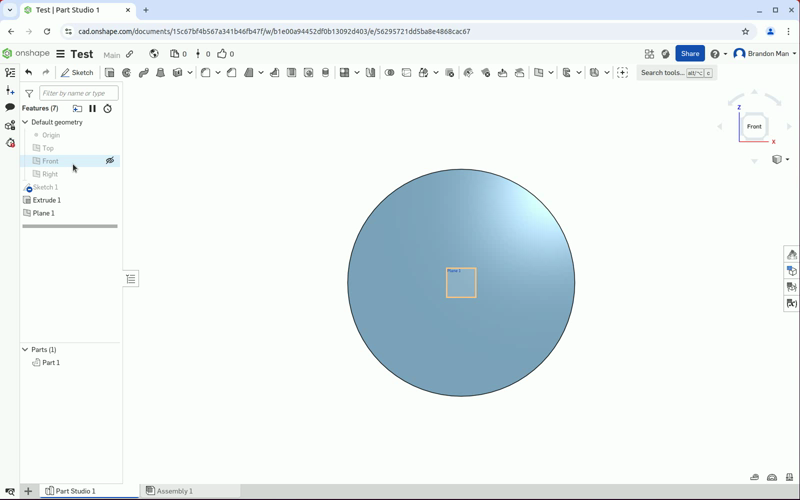
key(shift+s)
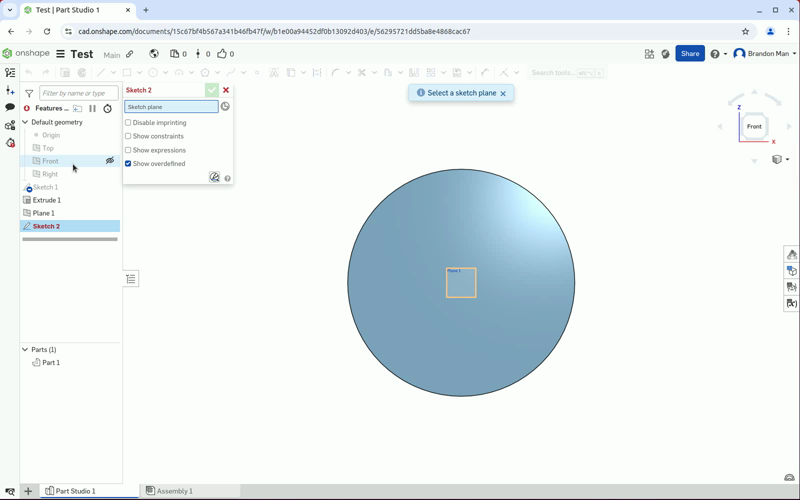
mouse_move(73, 215)
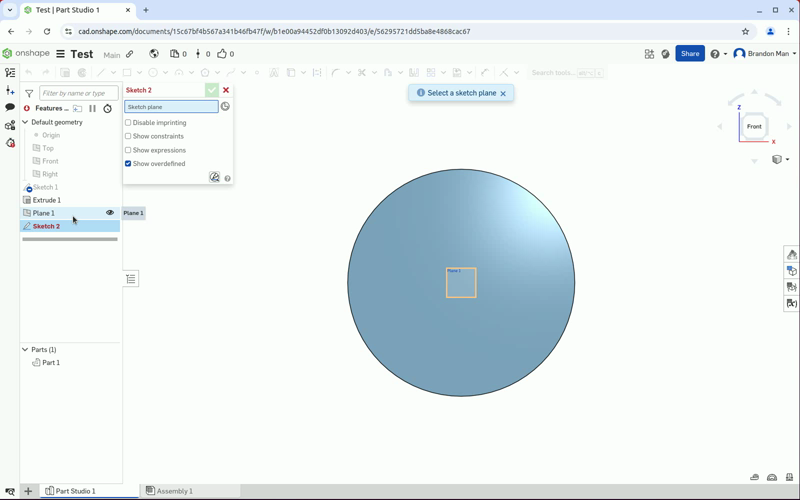
click(73, 215)
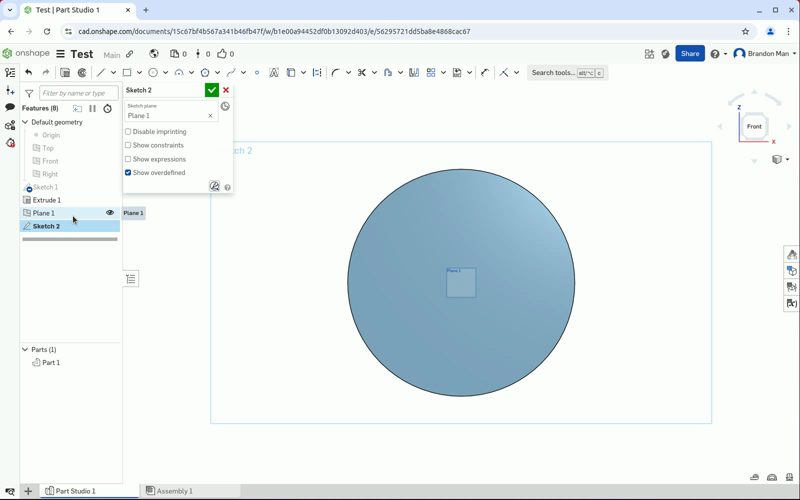
mouse_move(73, 352)
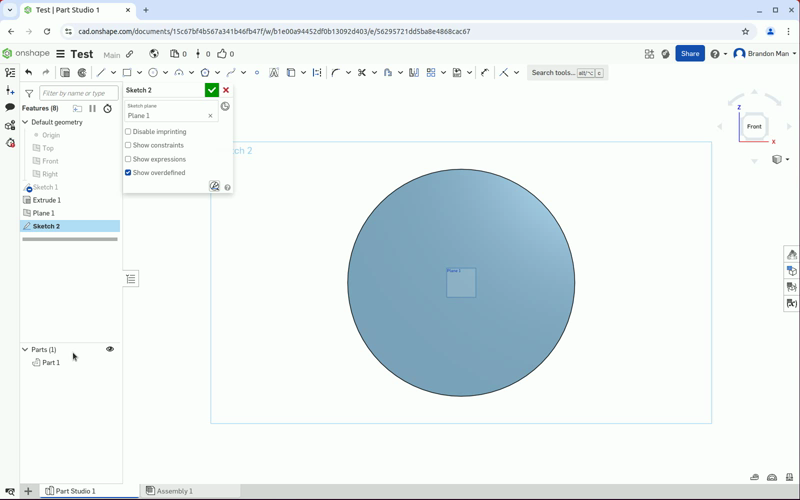
key(y)
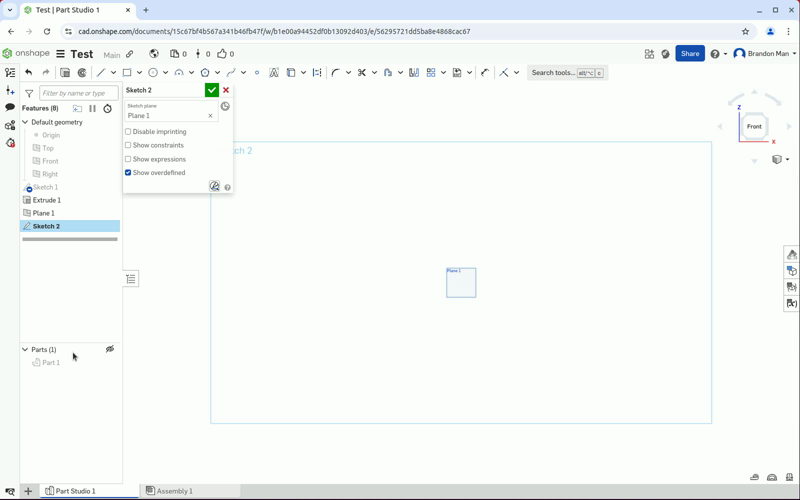
key(c)
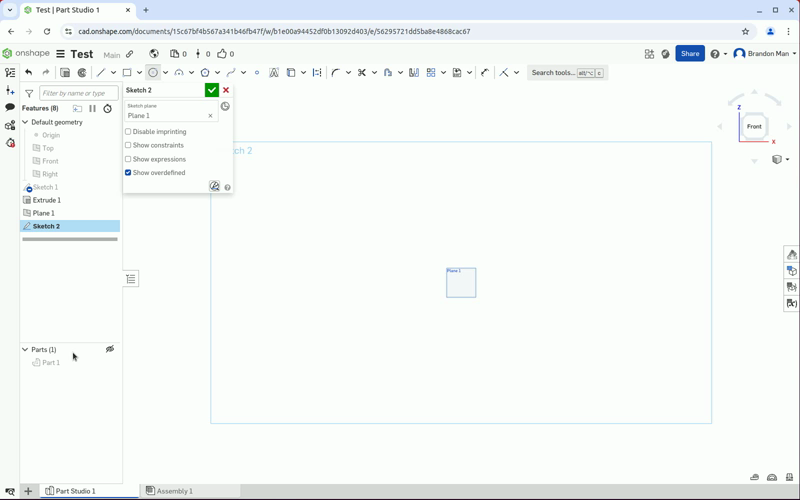
key_down(shift)
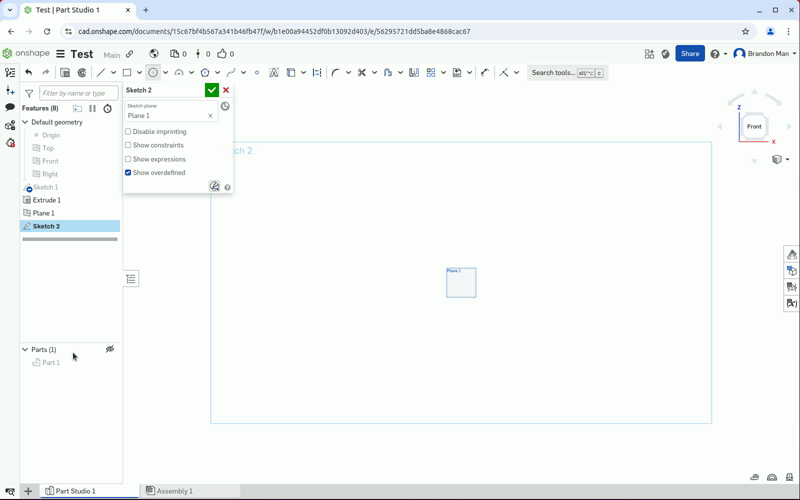
mouse_move(461, 282)
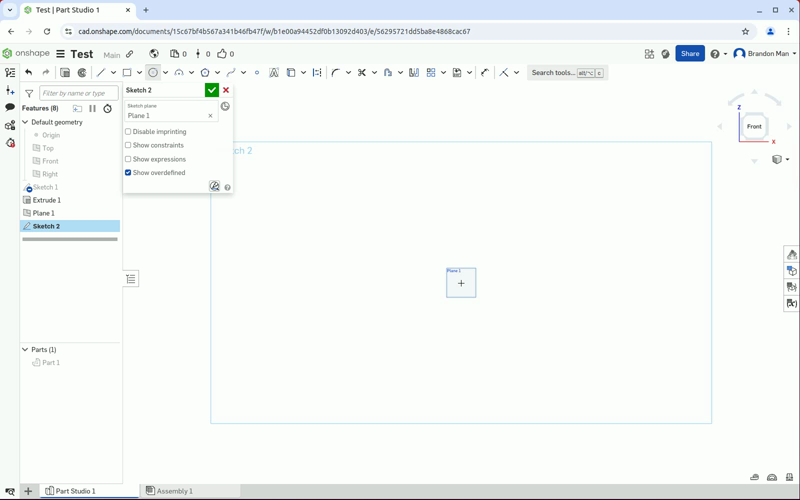
click(461, 282)
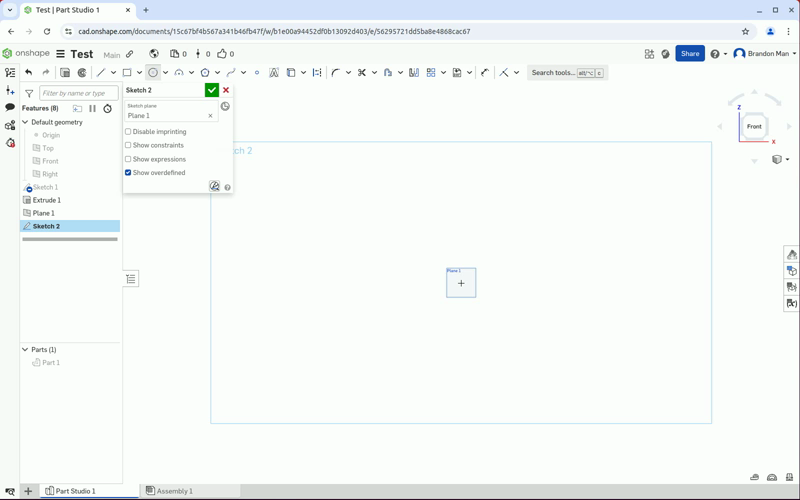
key_up(shift)
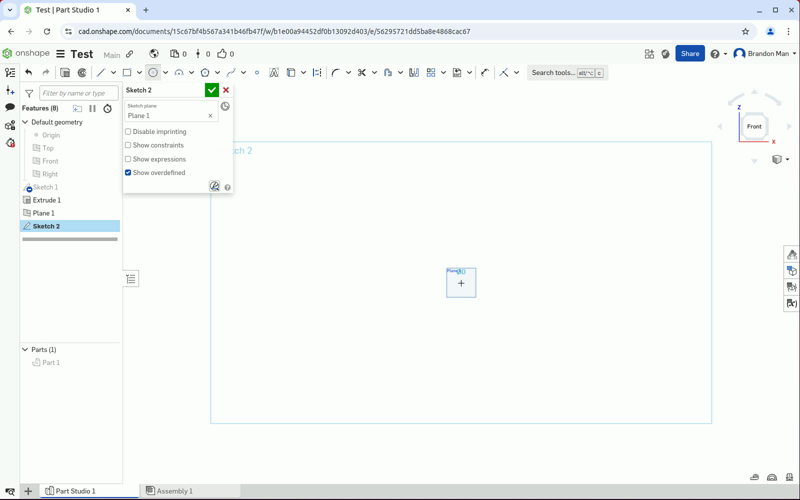
mouse_move(560, 282)
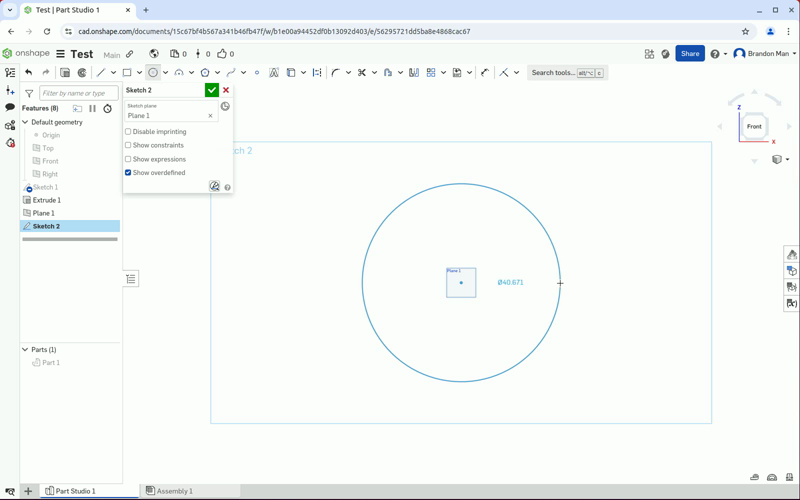
click(560, 282)
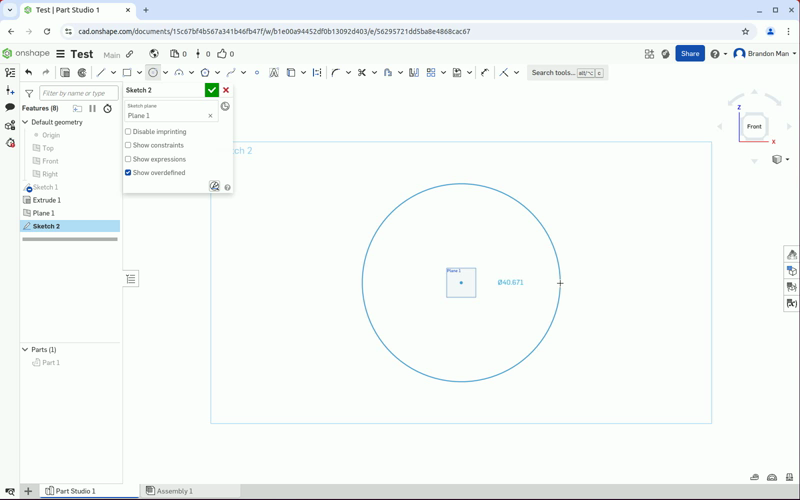
key(esc)
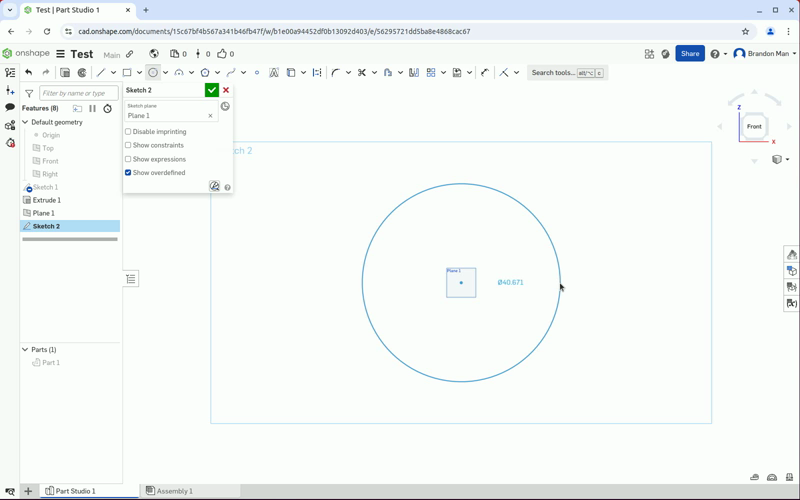
mouse_move(454, 352)
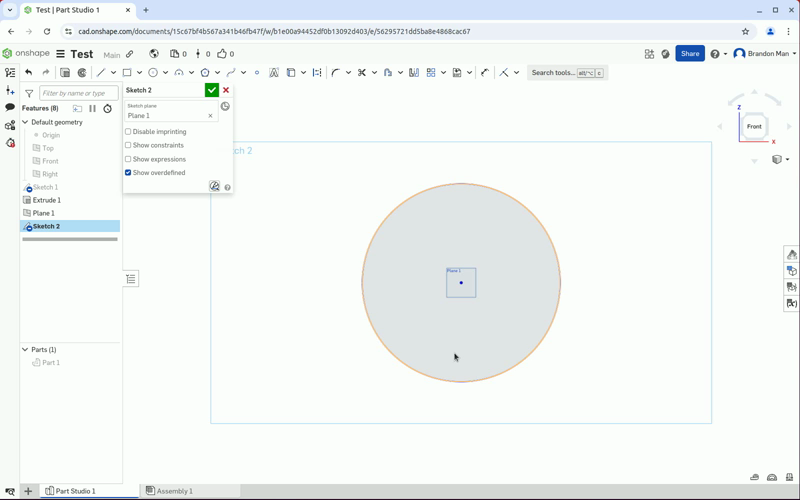
click(454, 352)
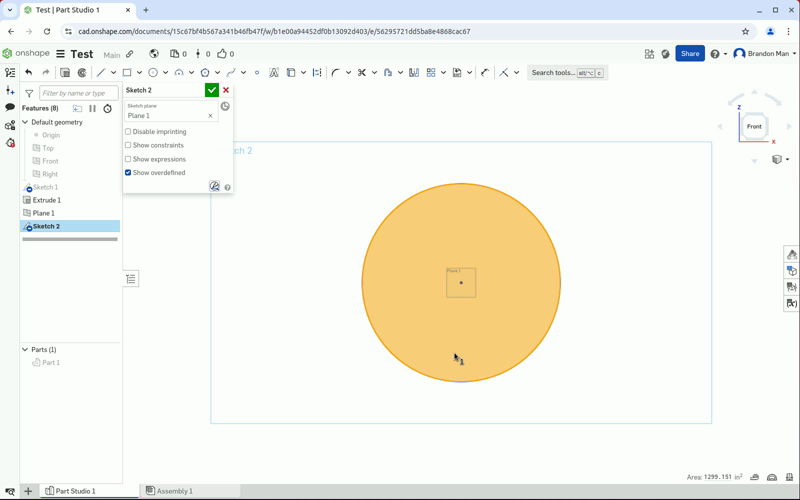
mouse_move(73, 352)
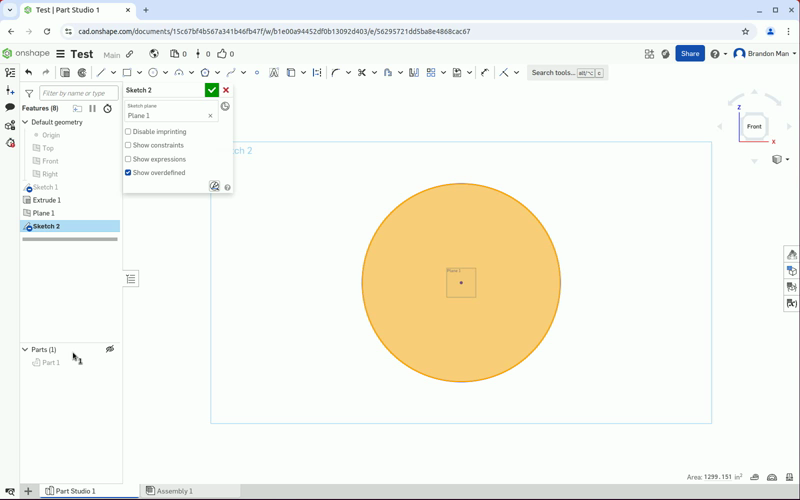
key(shift+y)
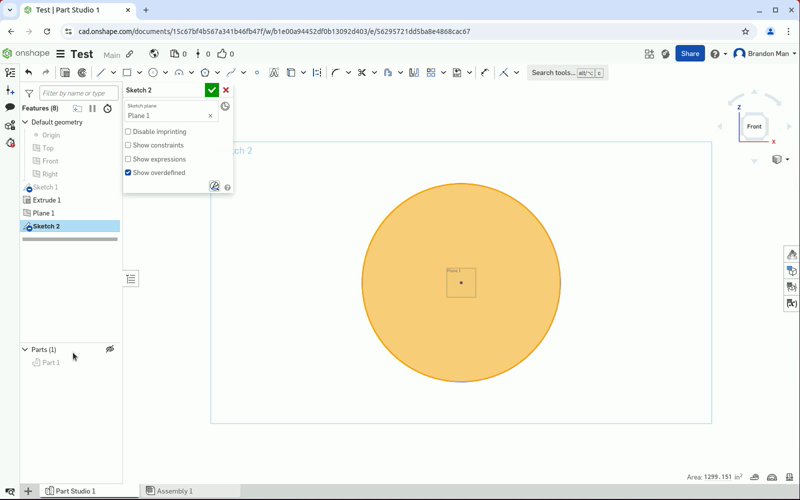
key(shift+e)
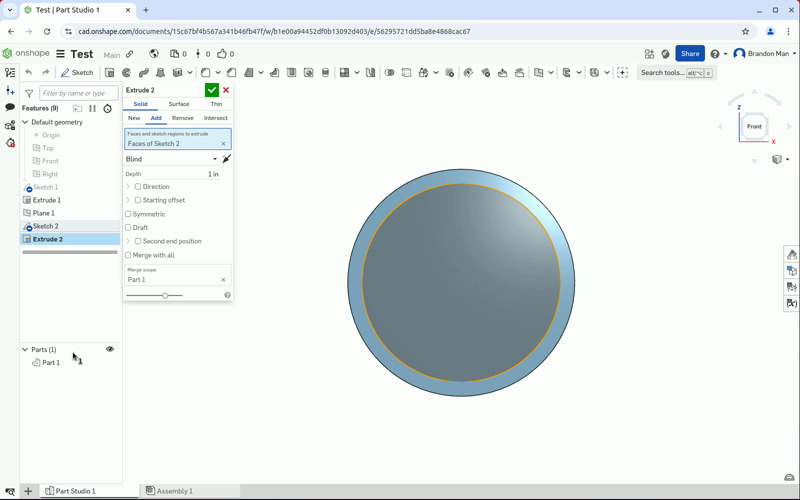
mouse_move(143, 106)
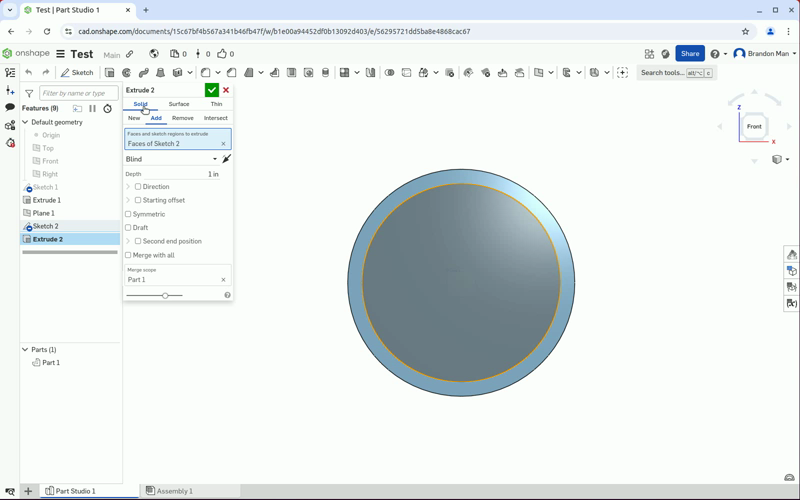
click(143, 106)
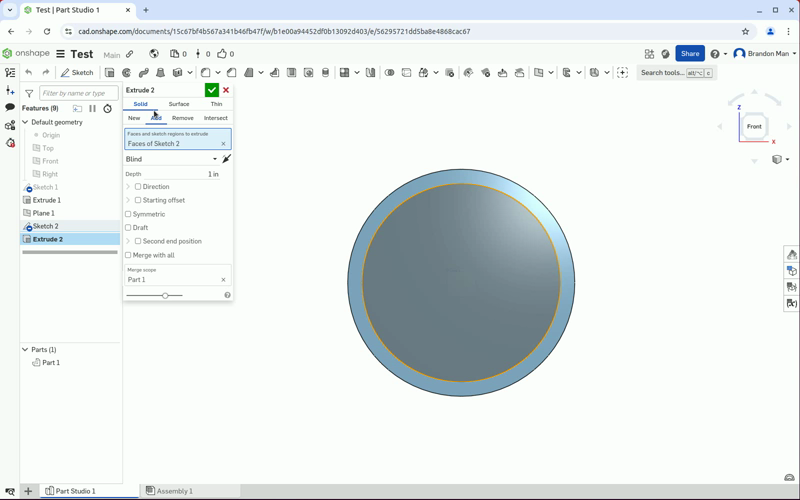
mouse_move(186, 120)
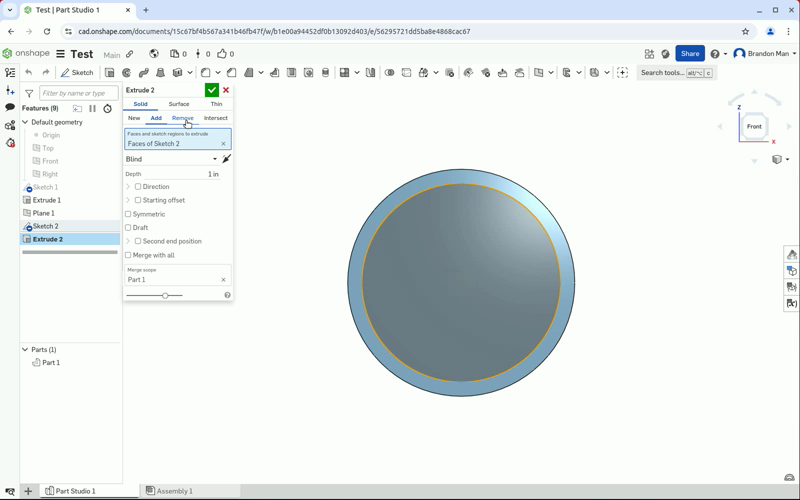
click(186, 120)
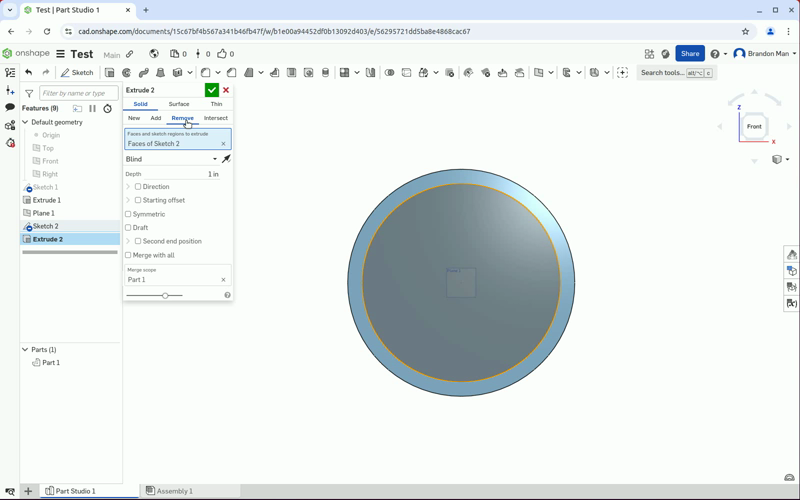
key(tab, 4)
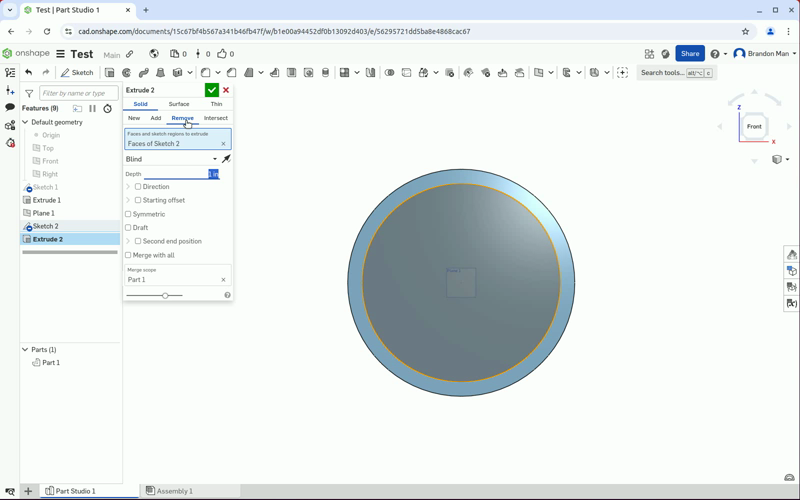
text(12.998)
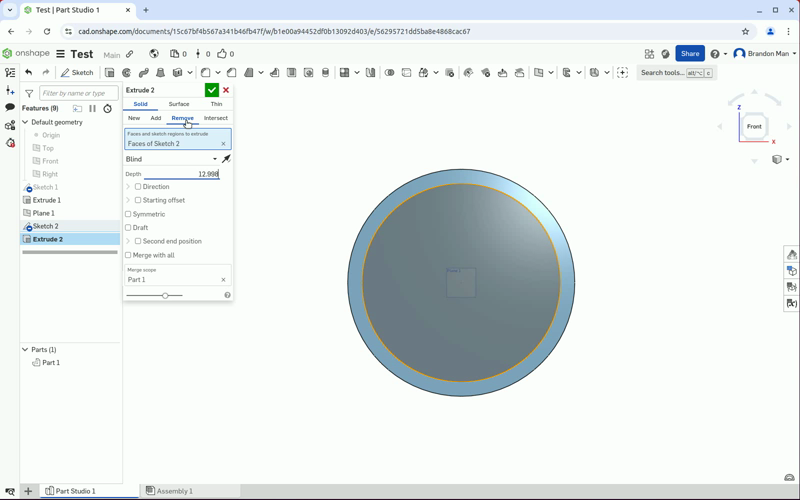
key(tab, 6)
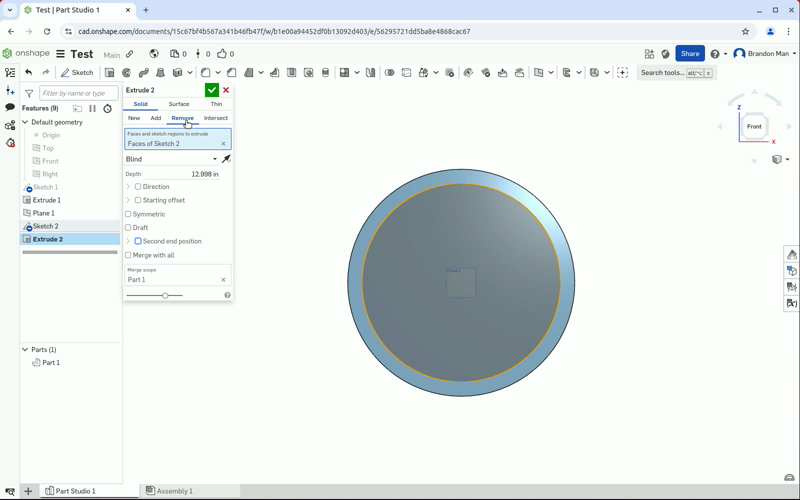
key(space)
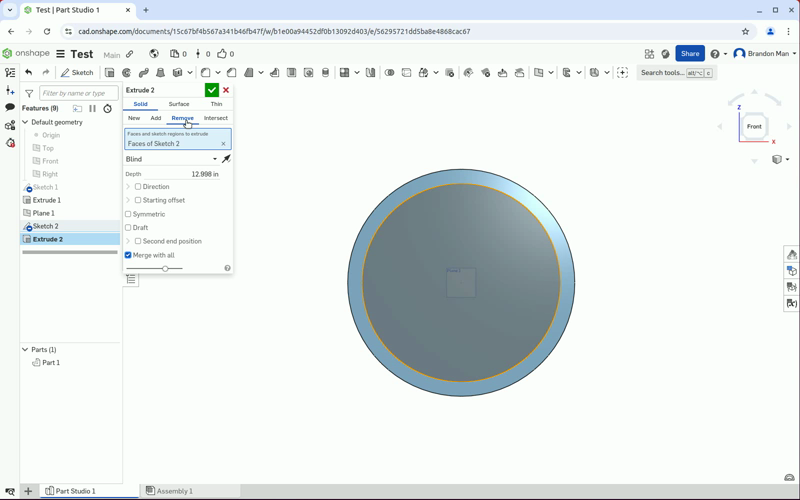
key(enter)
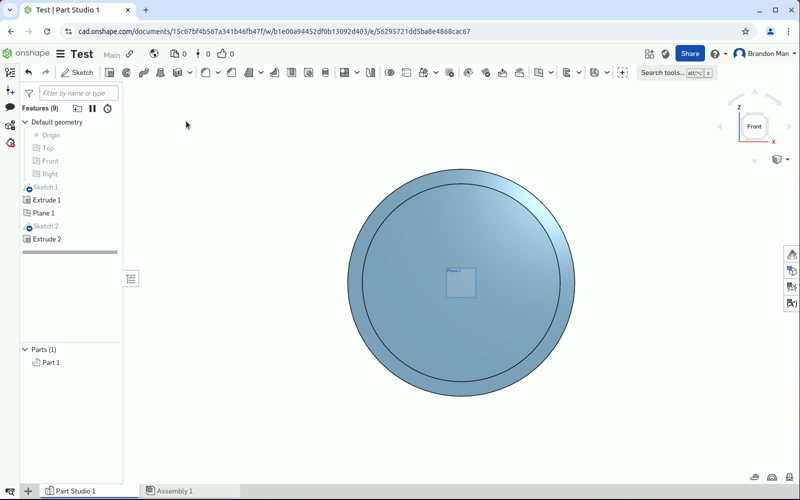
key(shift+h)
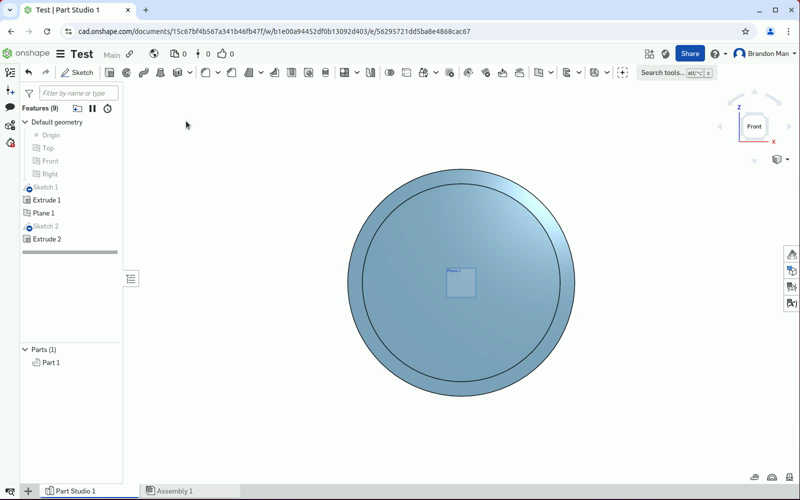
key(shift+h)
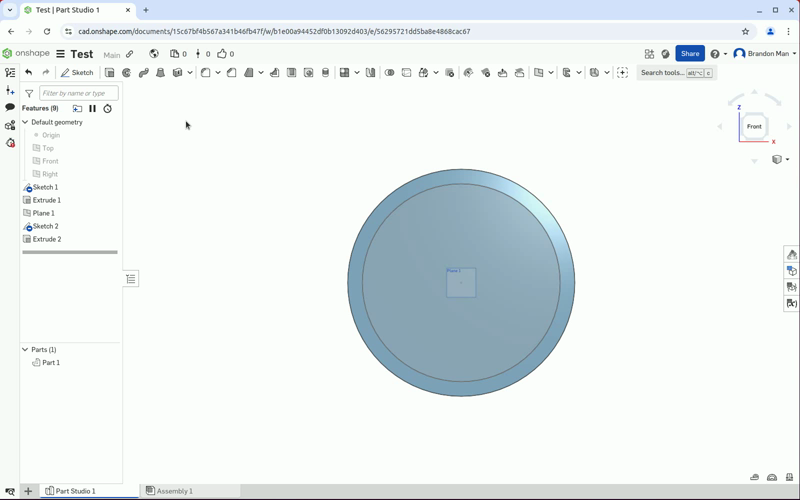
key(shift+7)
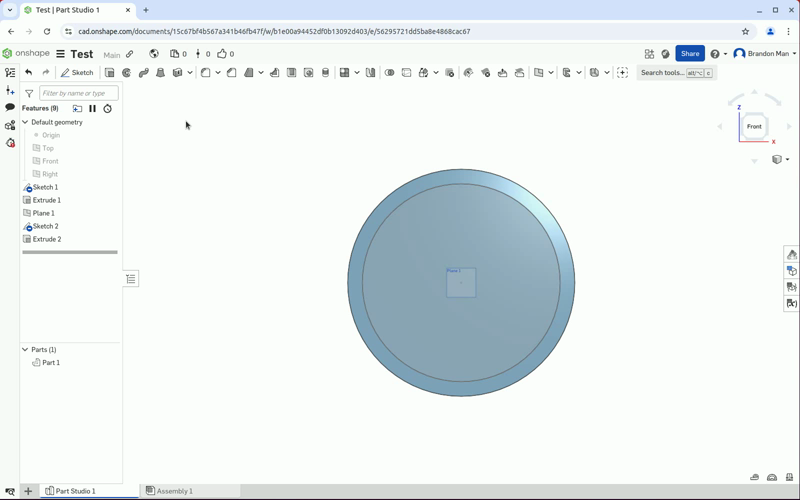
key(left, 2)
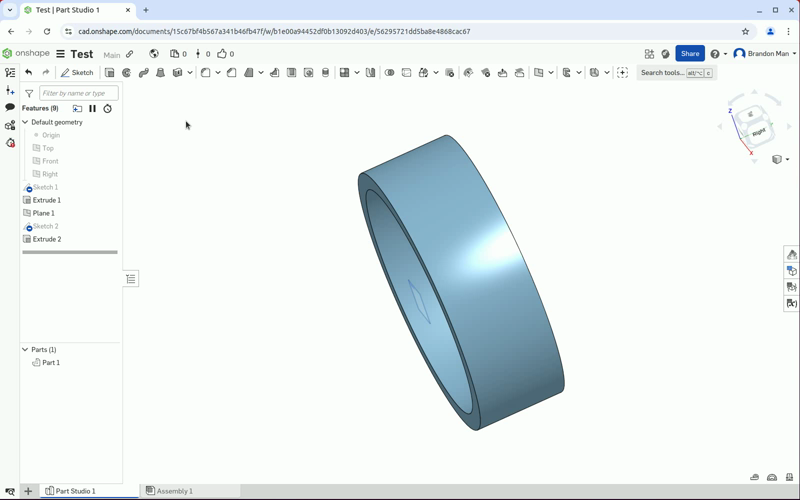
key(down, 2)
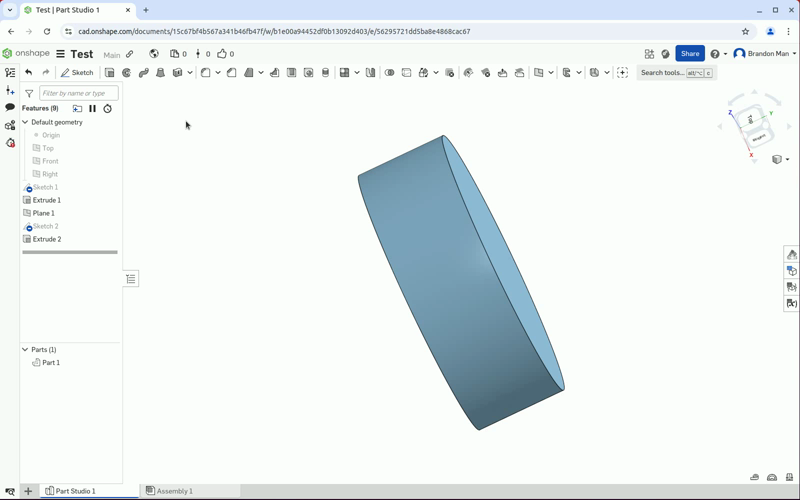
key(up, 2)
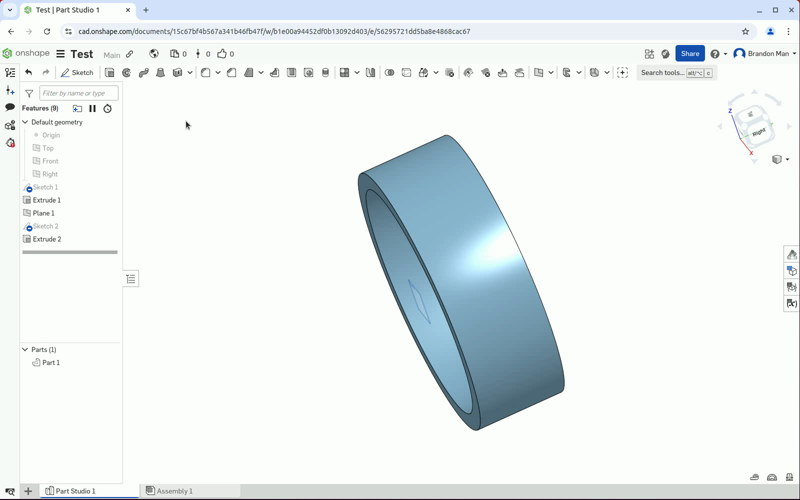
key(right, 2)
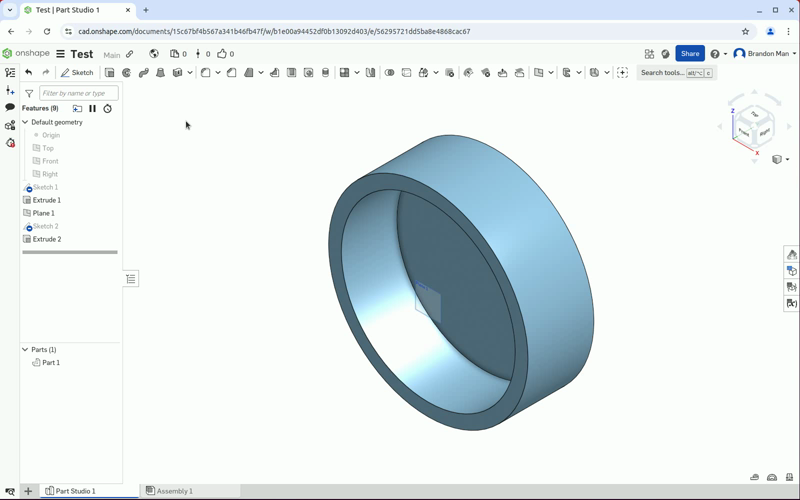
mouse_move(73, 189)
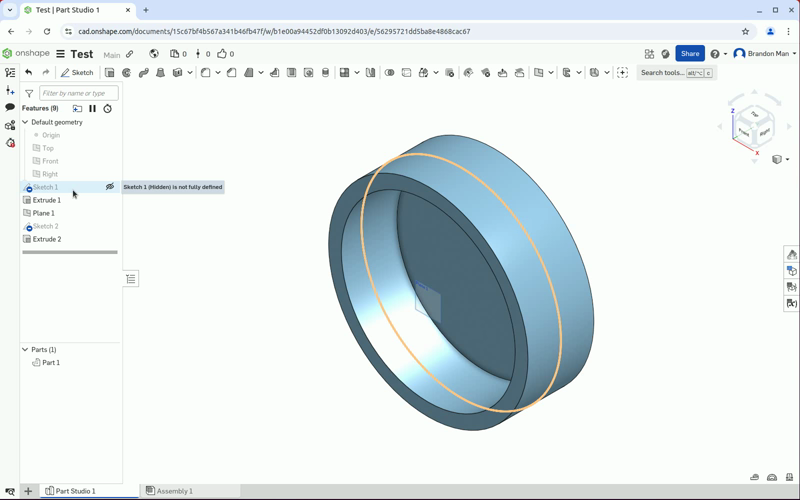
click(73, 189)